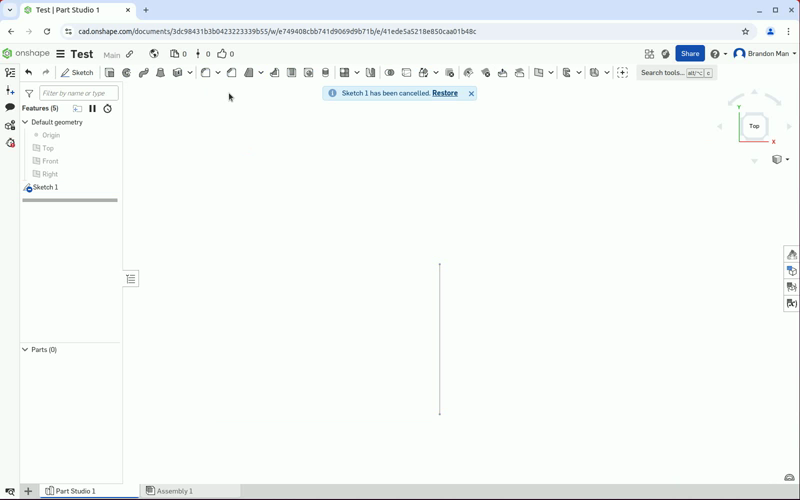
key(shift+h)
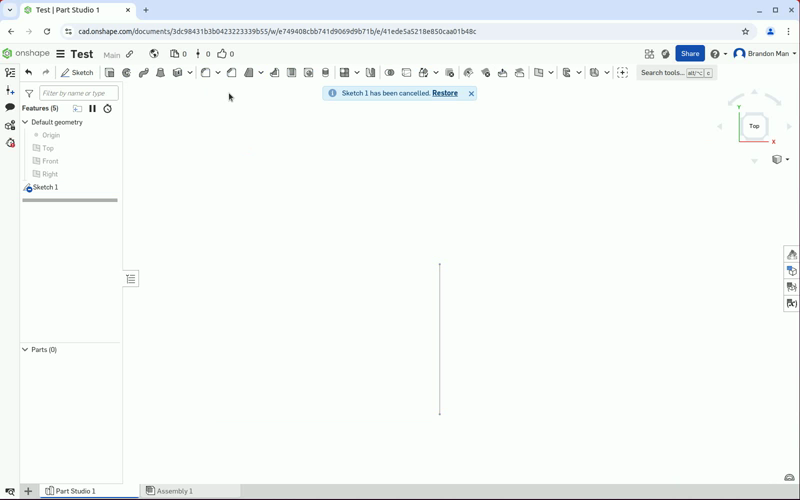
key(shift+s)
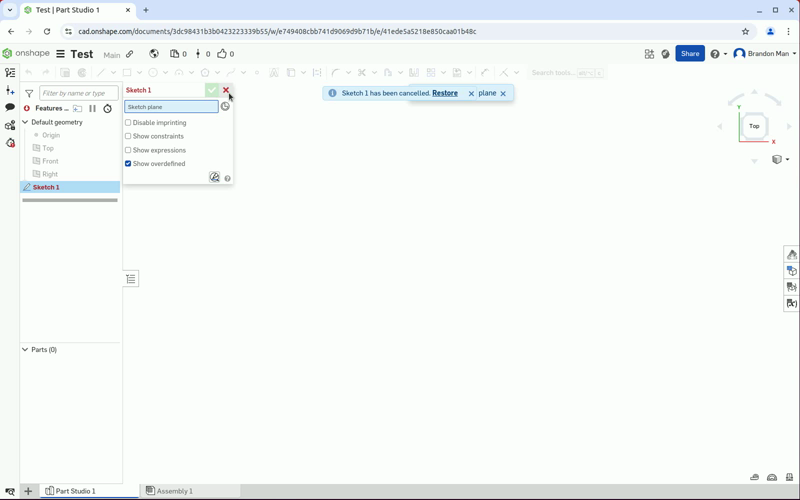
mouse_move(73, 150)
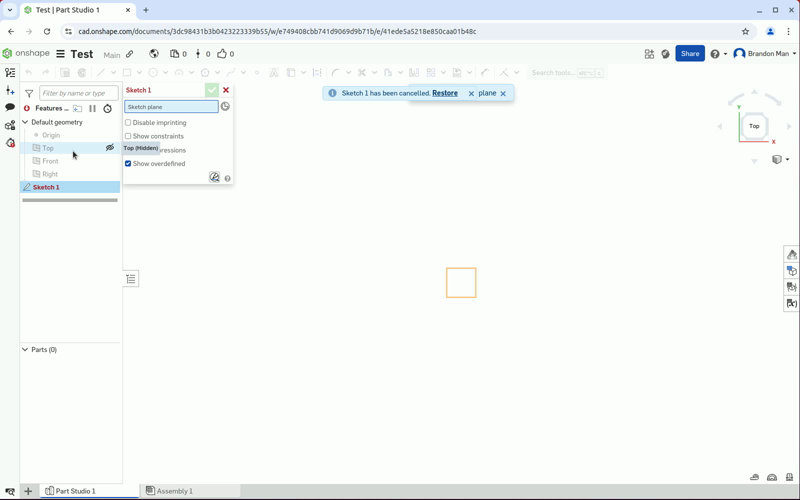
click(73, 150)
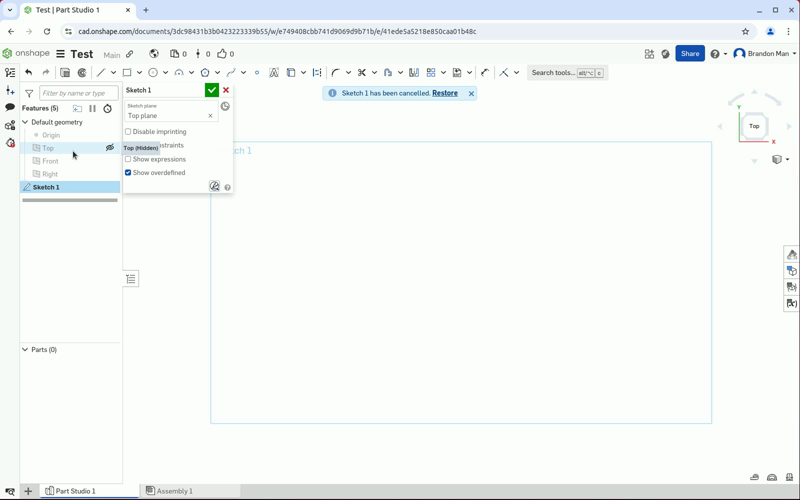
mouse_move(73, 352)
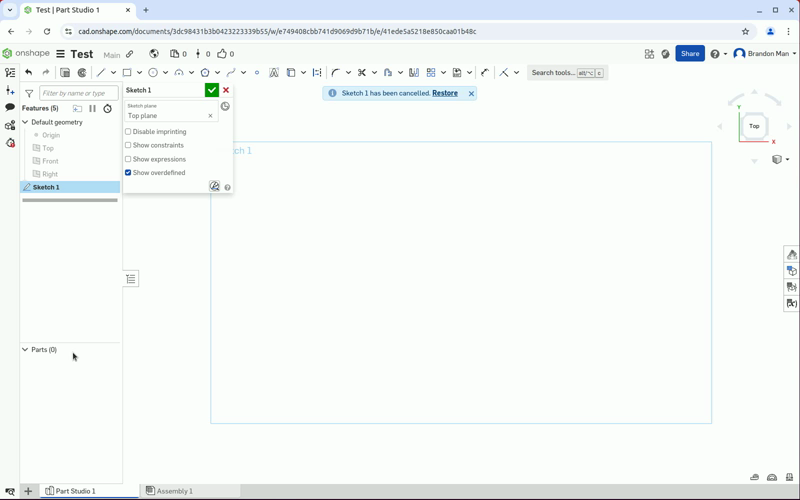
key(y)
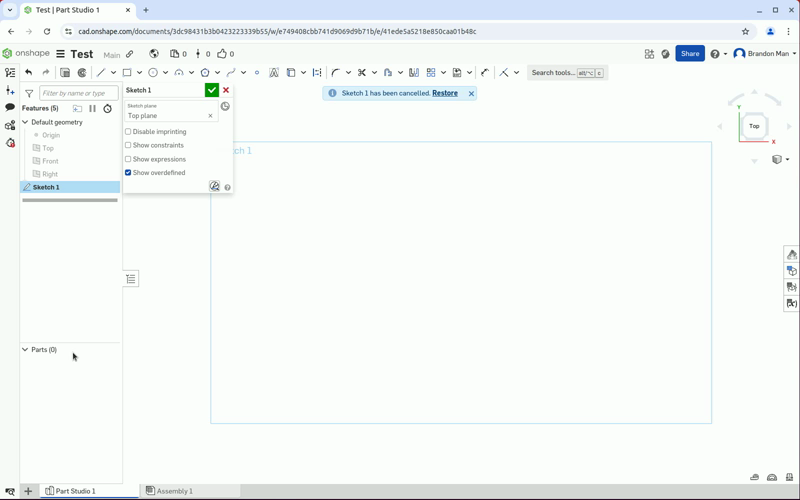
key(c)
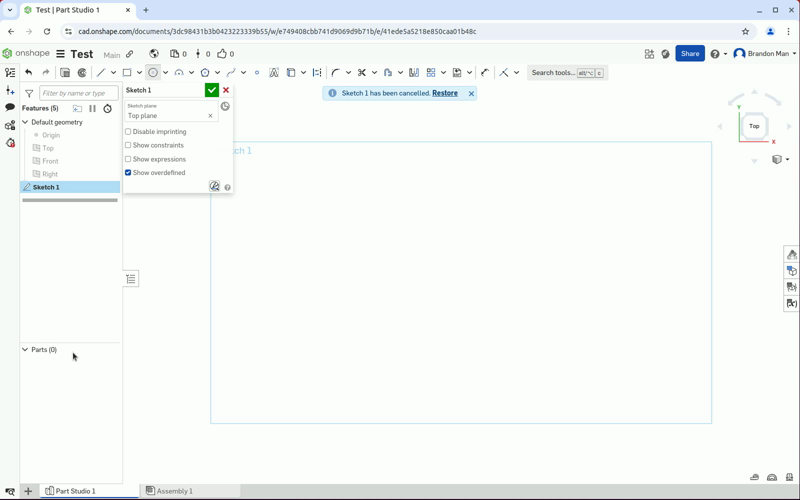
key_down(shift)
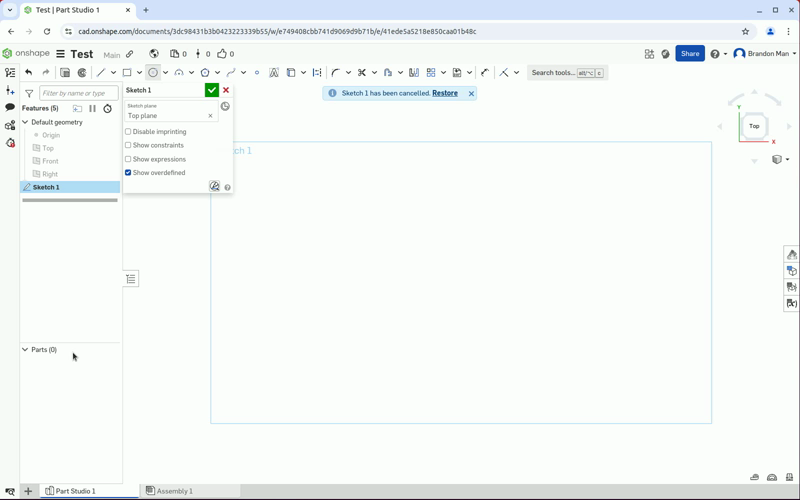
mouse_move(461, 282)
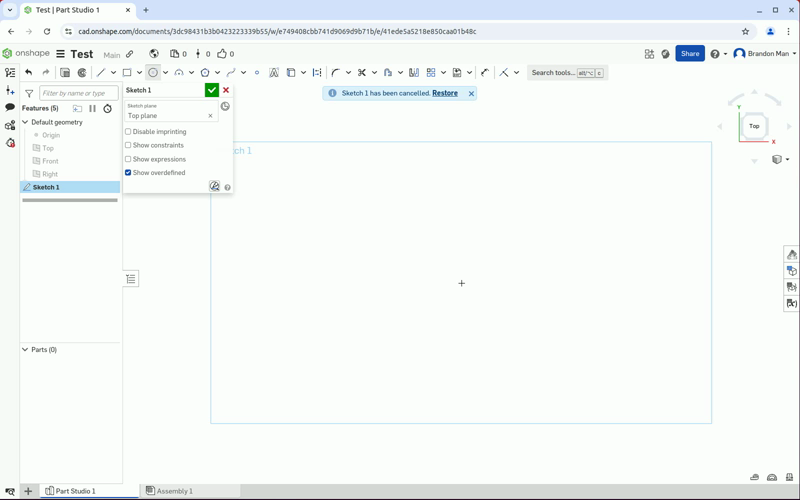
click(461, 282)
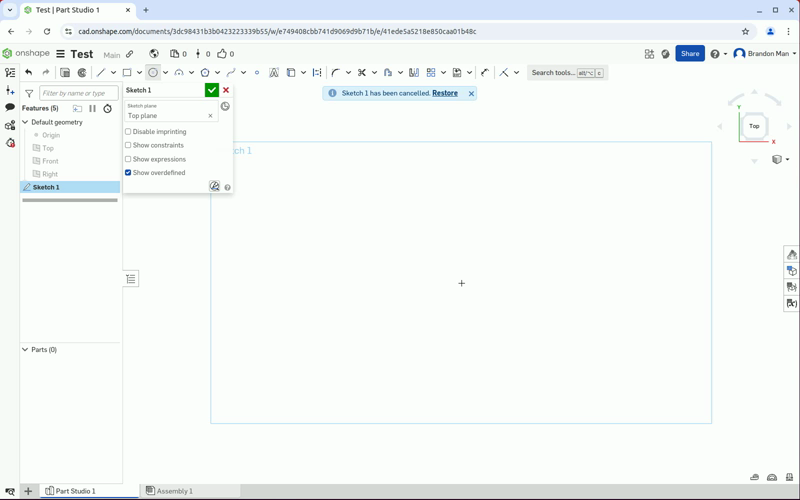
key_up(shift)
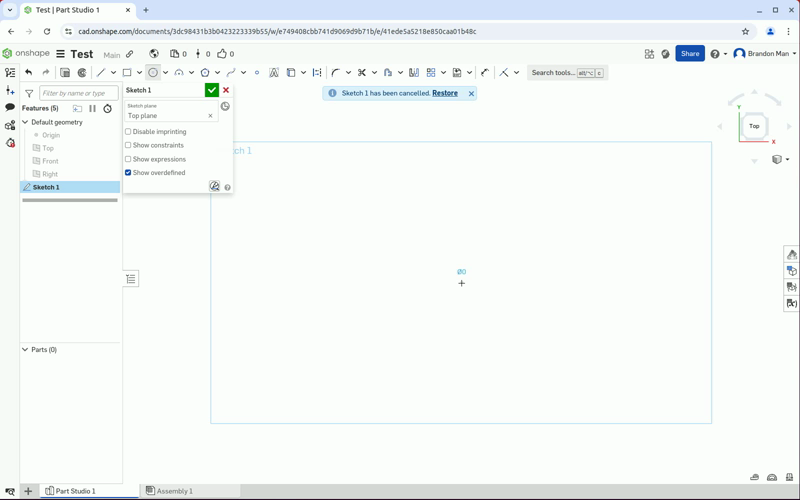
mouse_move(531, 282)
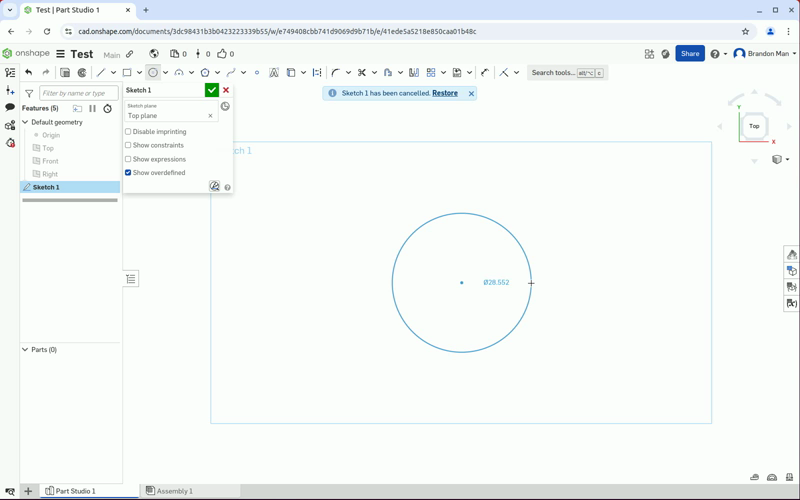
click(531, 282)
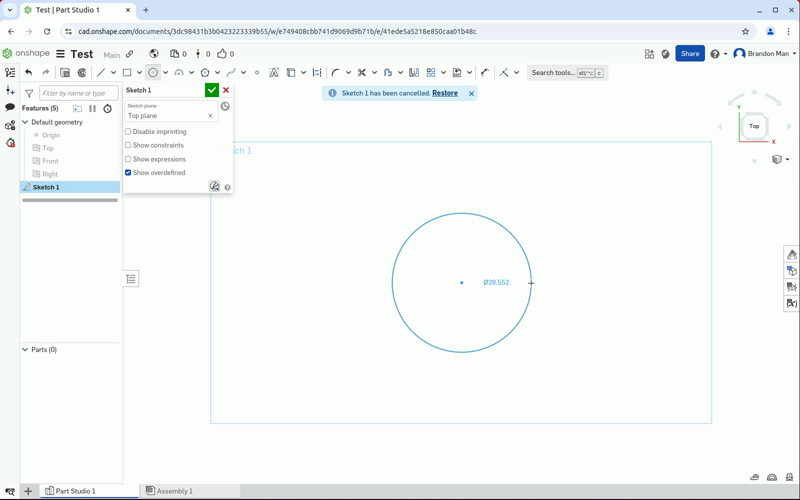
key(esc)
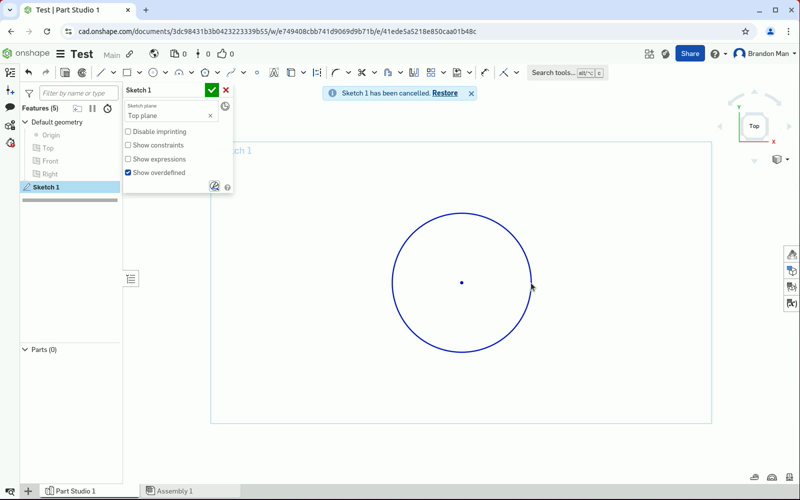
mouse_move(481, 289)
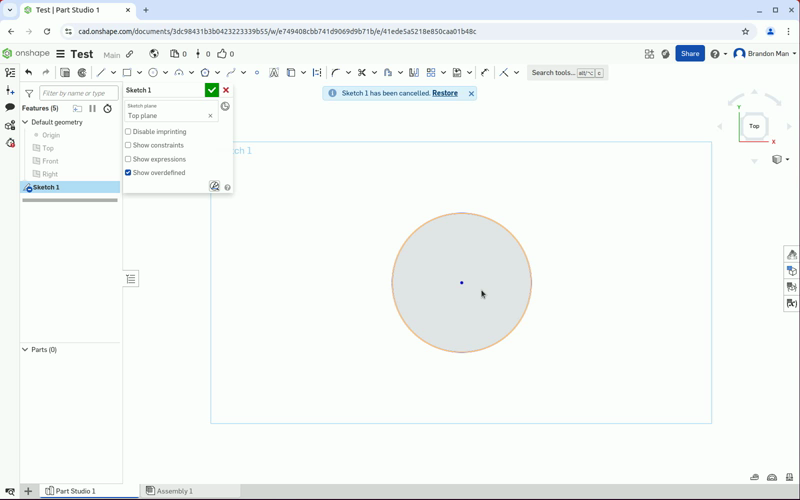
click(481, 289)
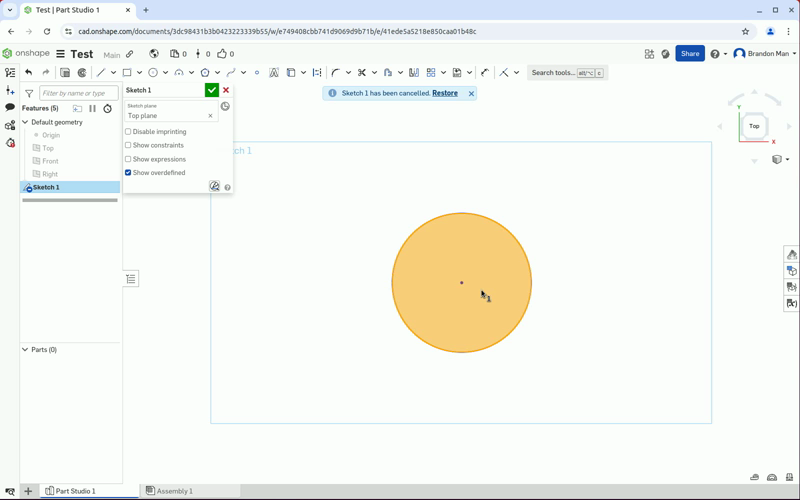
mouse_move(73, 352)
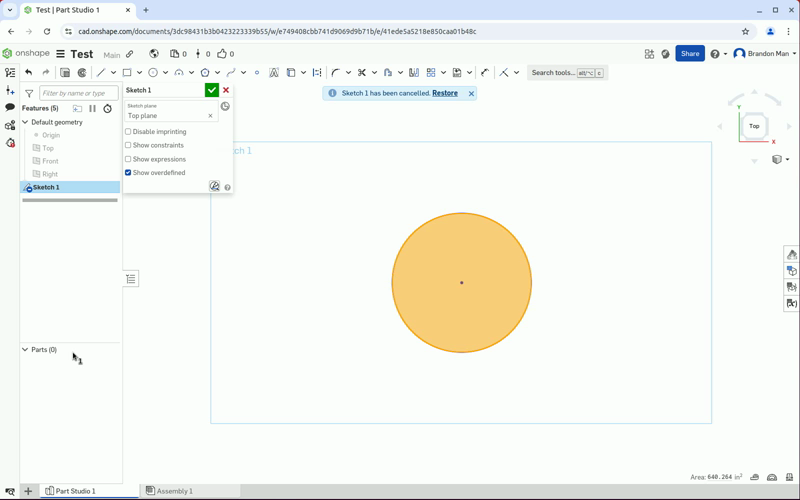
key(shift+y)
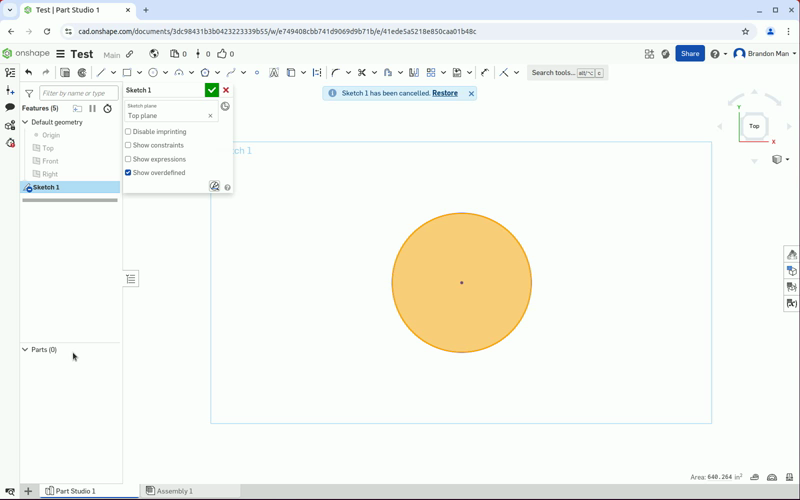
key(shift+e)
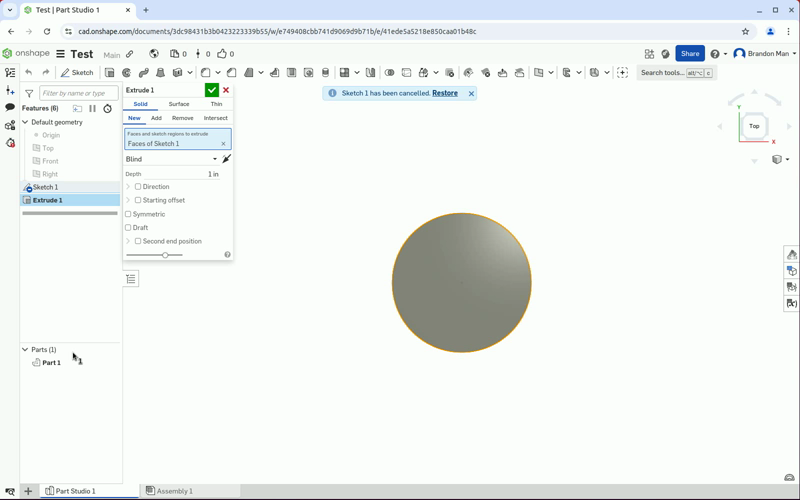
mouse_move(143, 106)
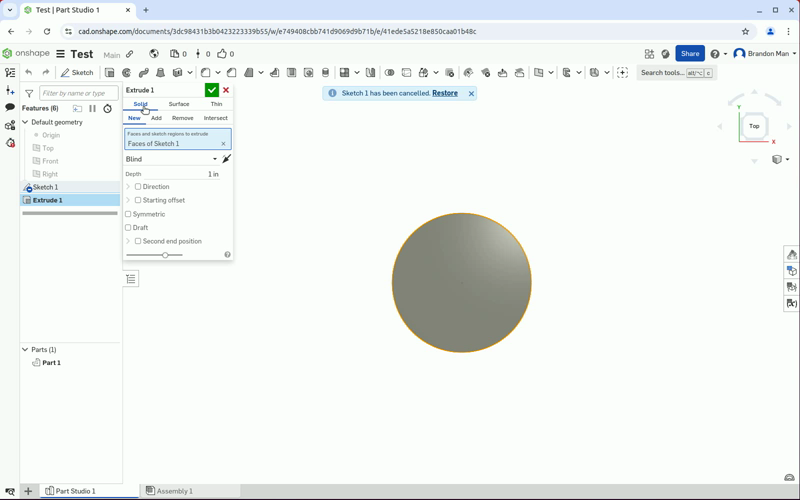
click(143, 106)
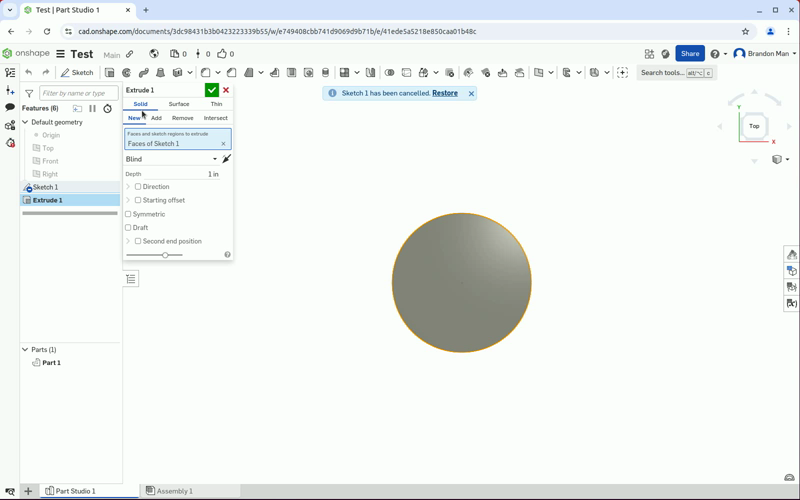
mouse_move(137, 120)
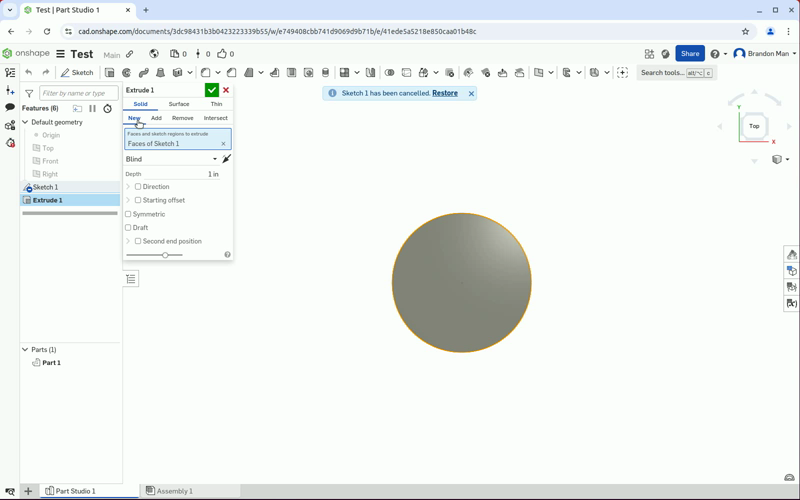
click(137, 120)
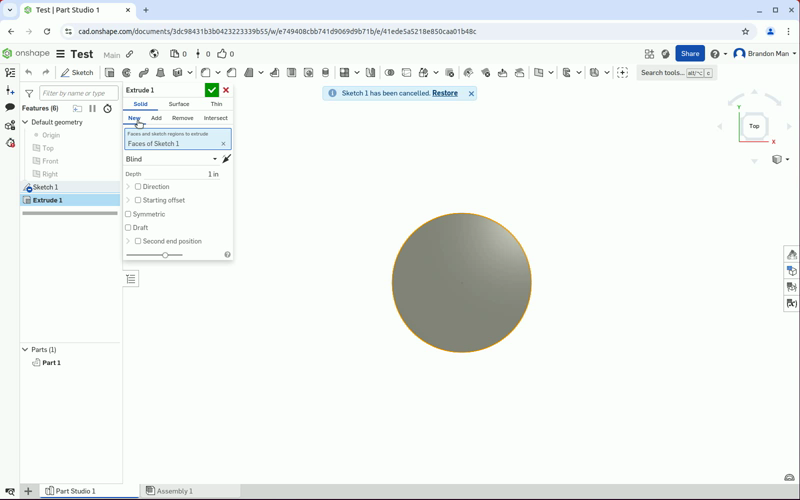
key(tab, 4)
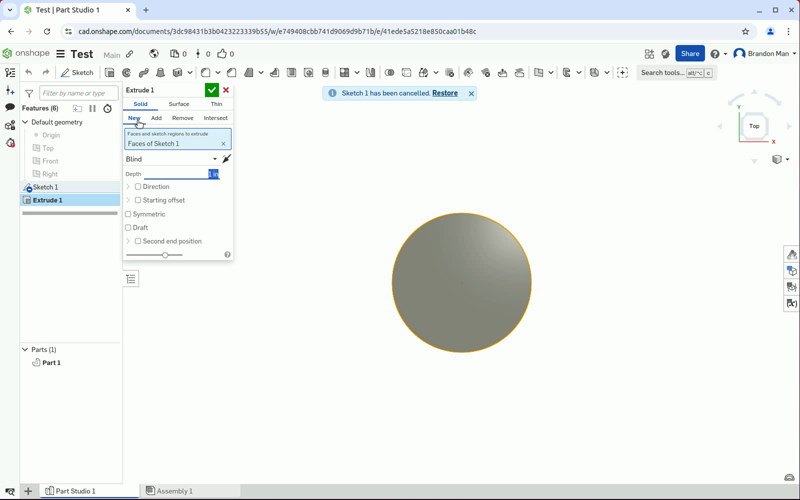
text(-6.258)
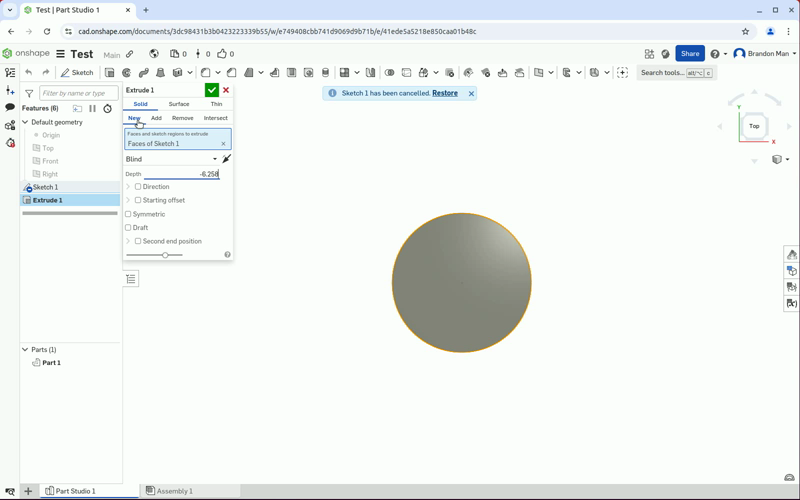
key(enter)
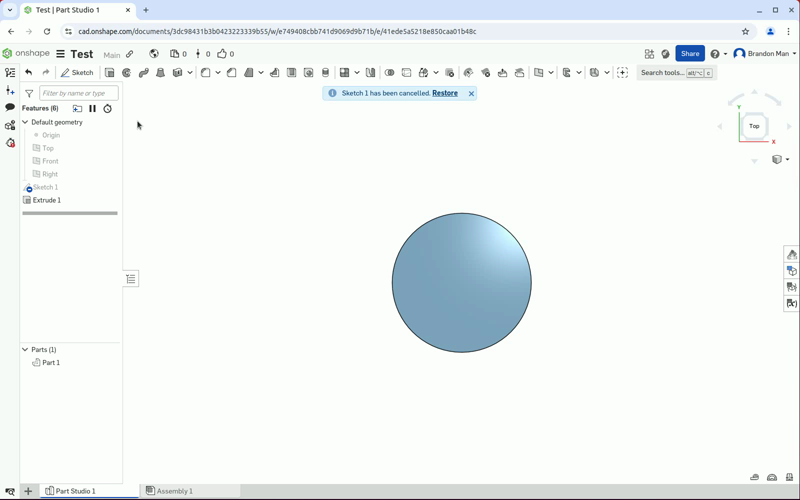
key(shift+h)
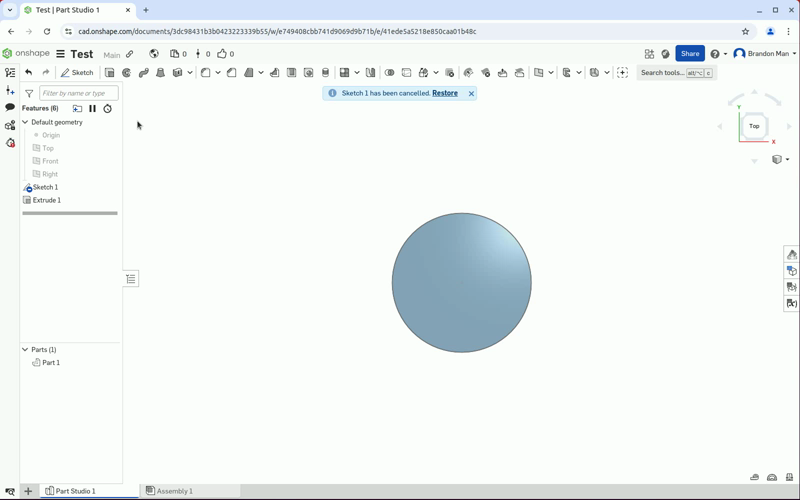
key(shift+h)
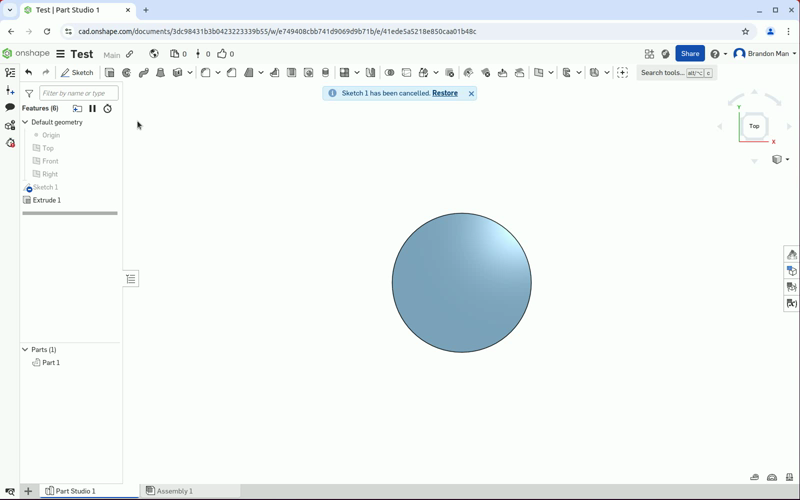
mouse_move(73, 189)
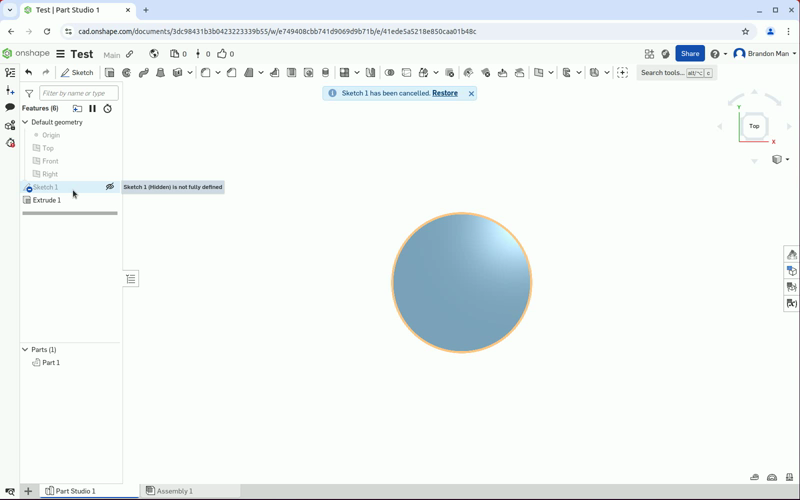
click(73, 189)
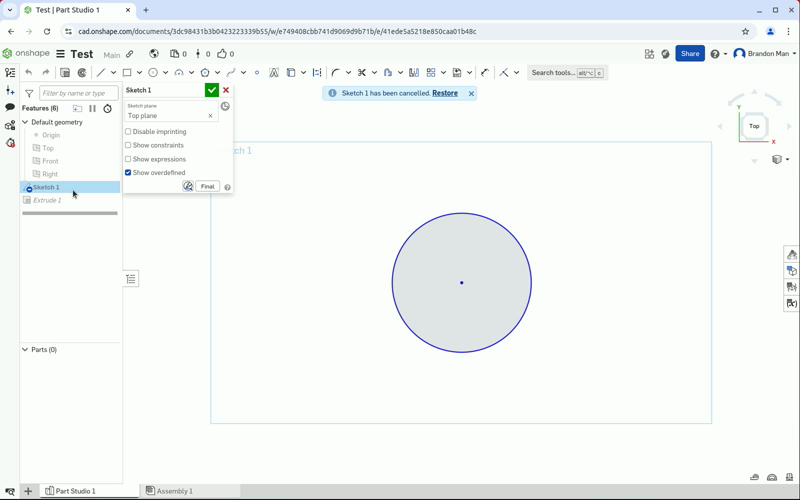
mouse_move(229, 92)
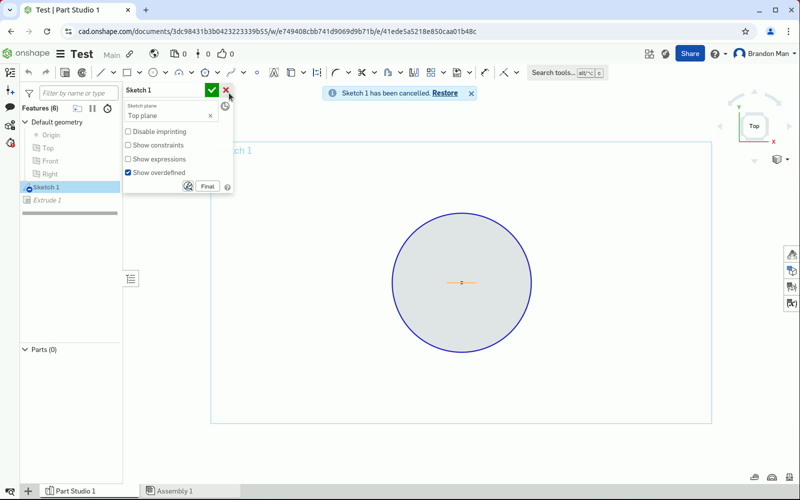
click(229, 92)
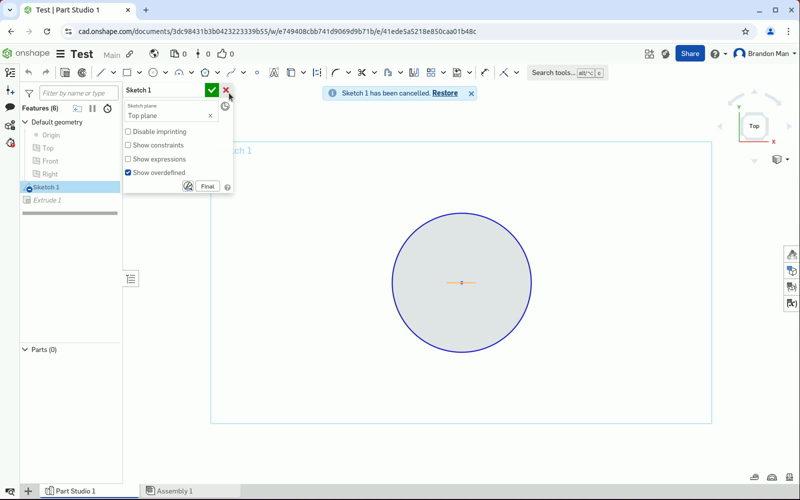
key(shift+s)
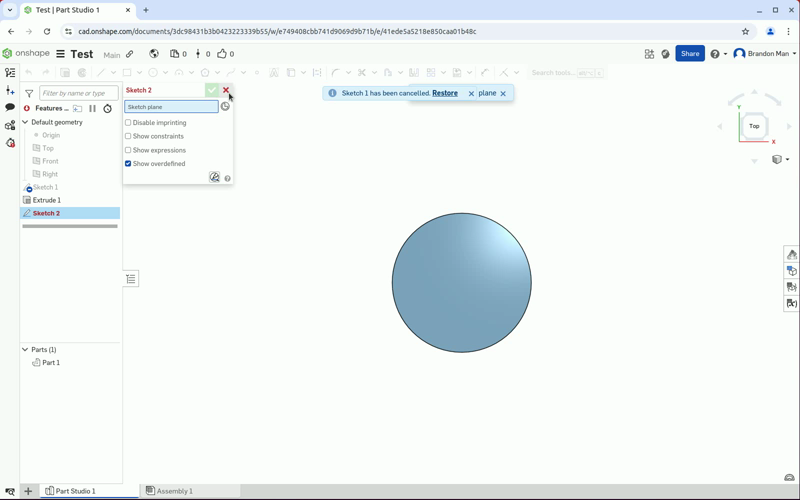
mouse_move(73, 150)
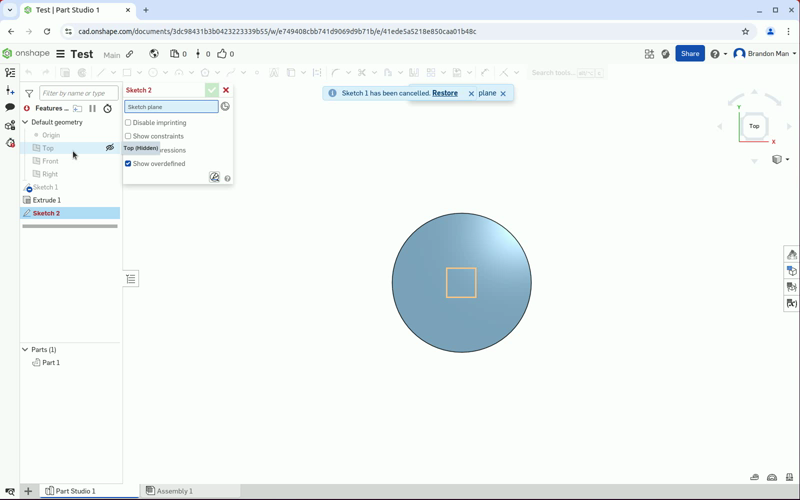
click(73, 150)
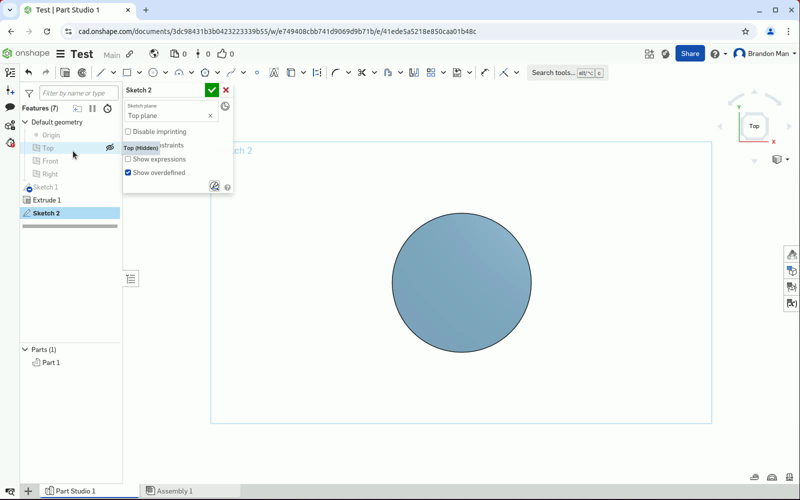
mouse_move(73, 352)
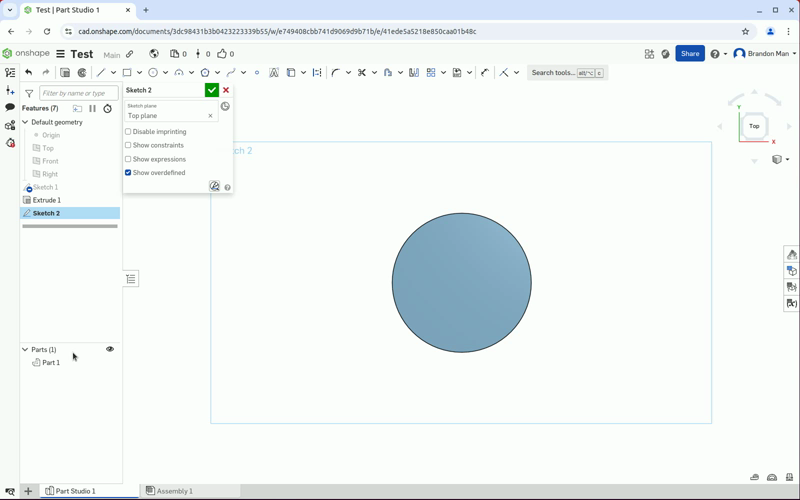
key(y)
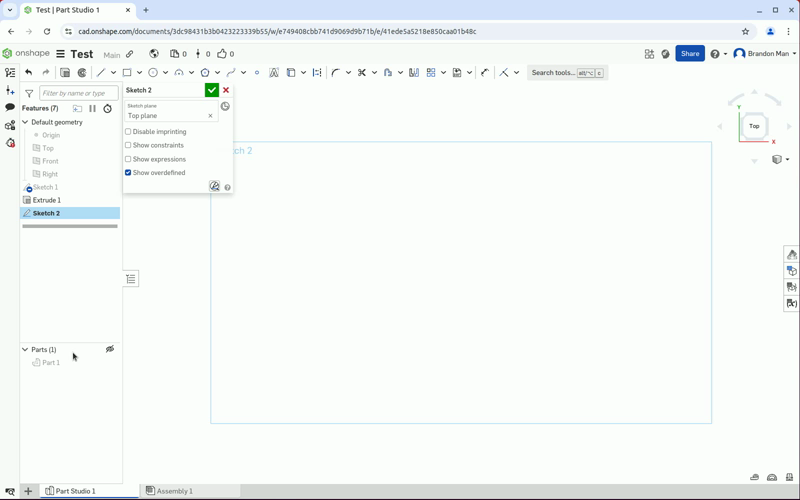
key(c)
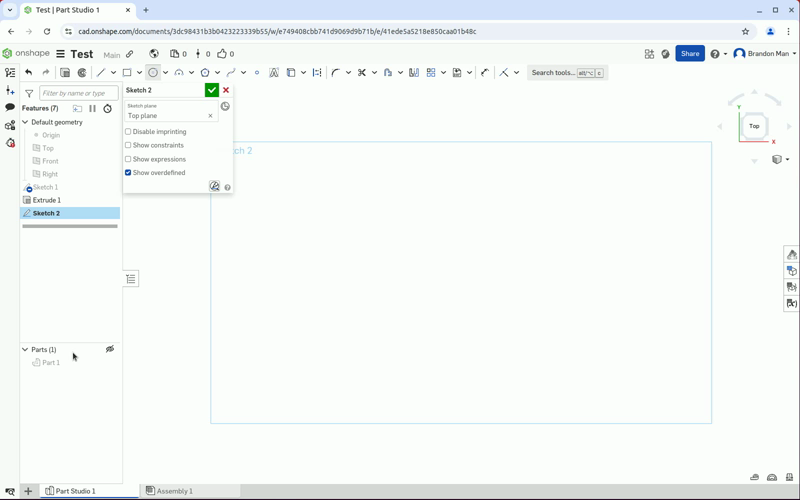
key_down(shift)
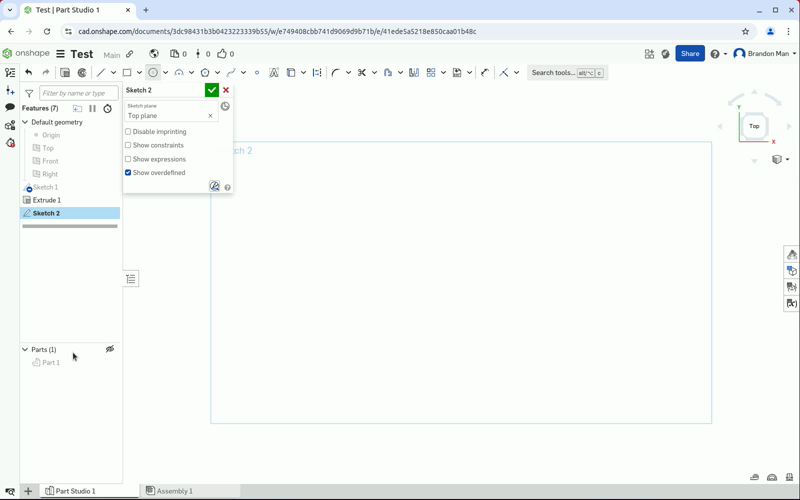
mouse_move(461, 282)
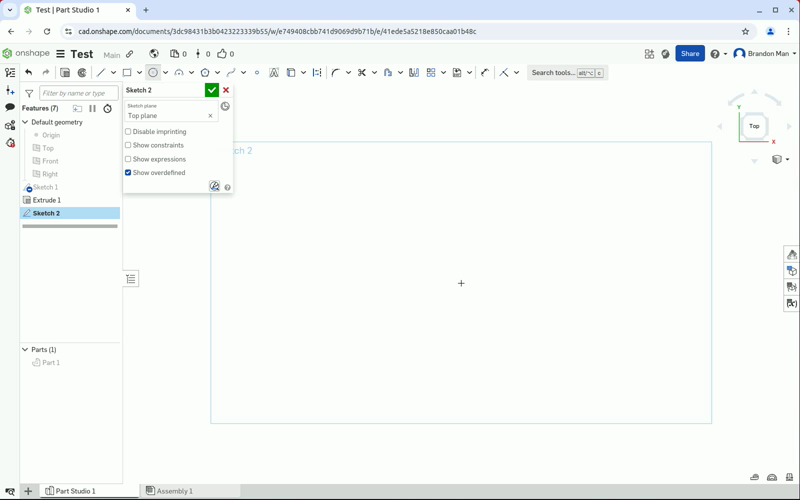
click(461, 282)
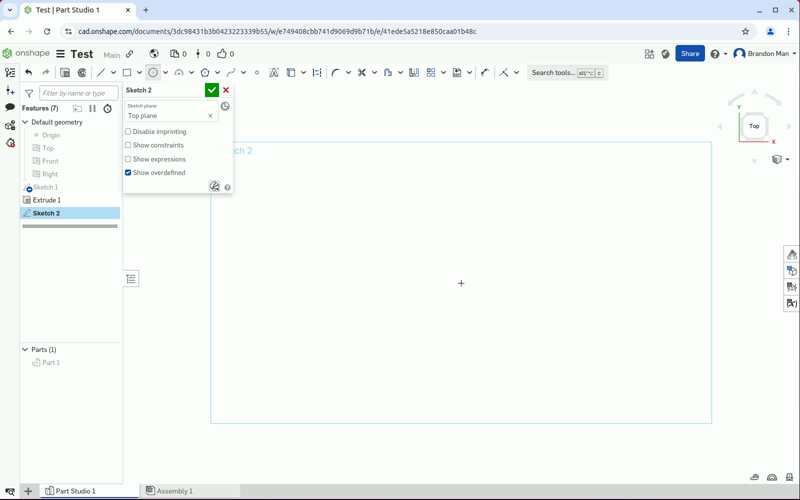
key_up(shift)
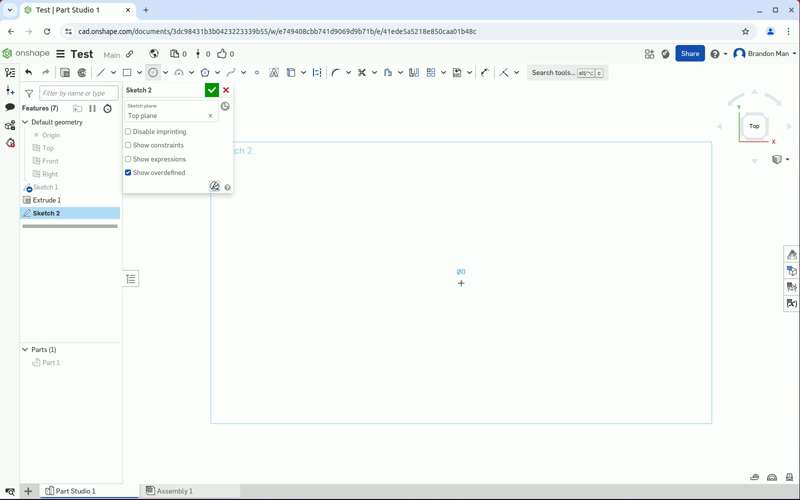
mouse_move(507, 282)
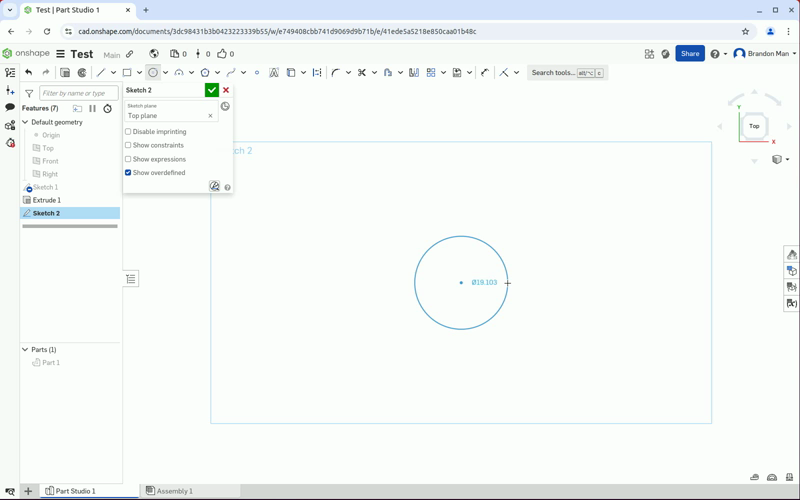
click(507, 282)
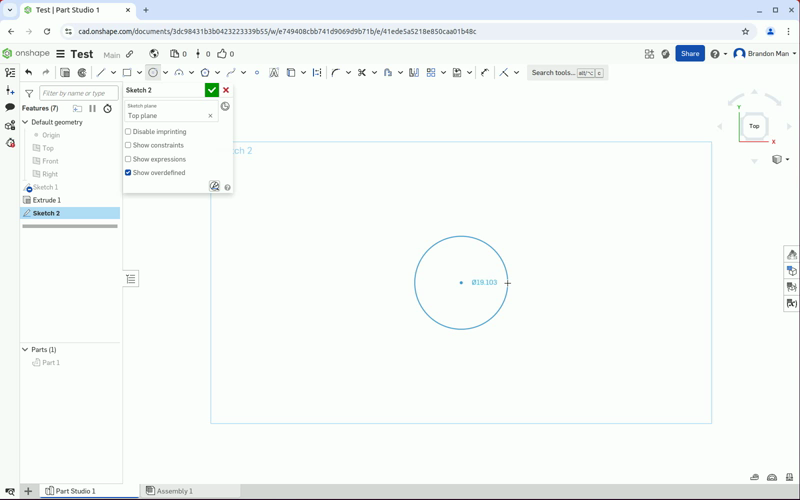
key(esc)
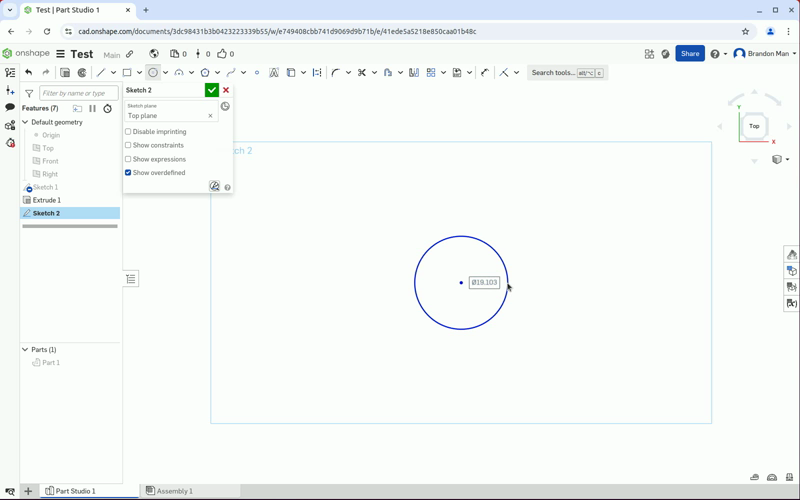
mouse_move(431, 260)
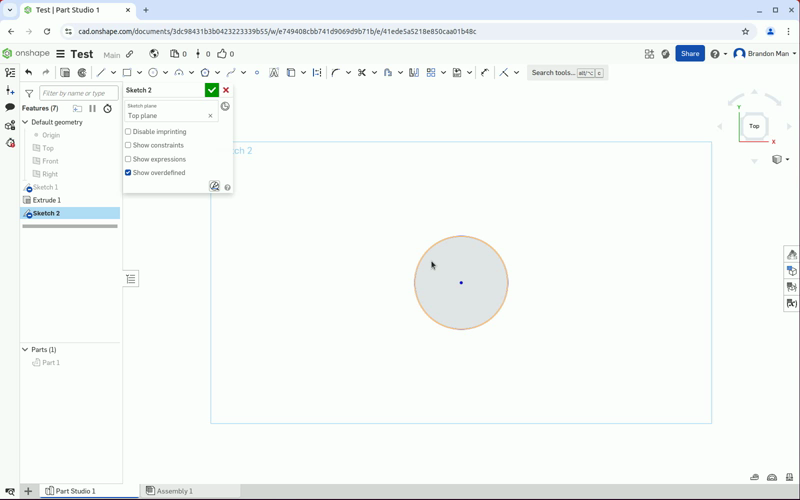
click(431, 260)
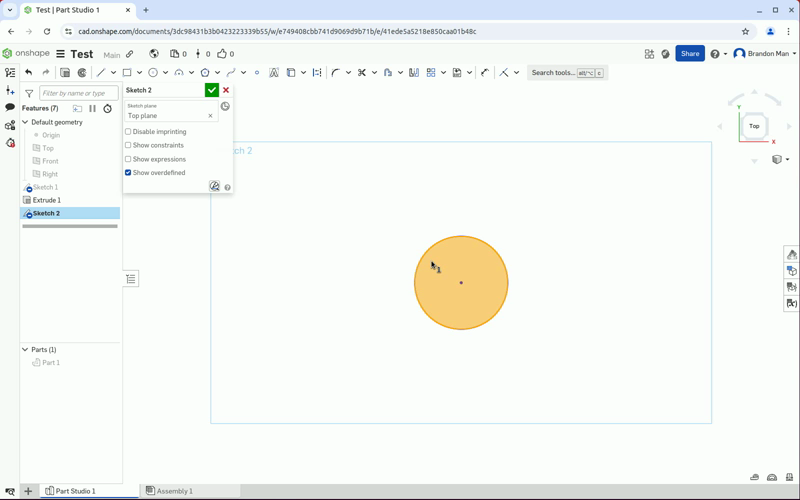
mouse_move(73, 352)
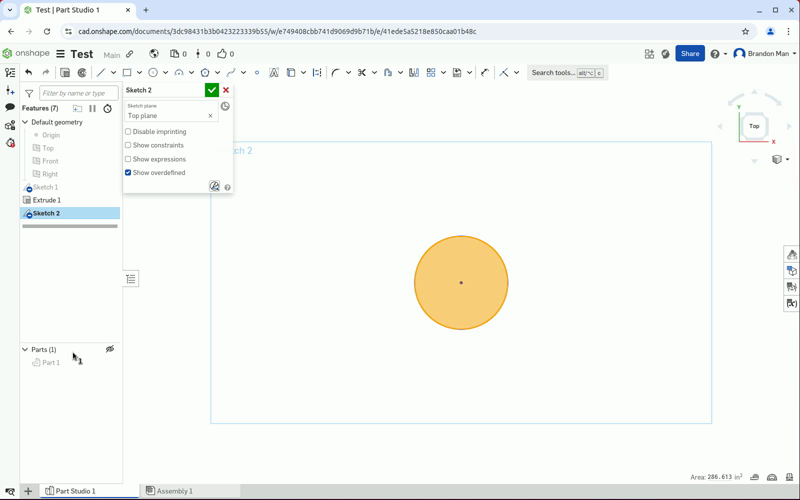
key(shift+y)
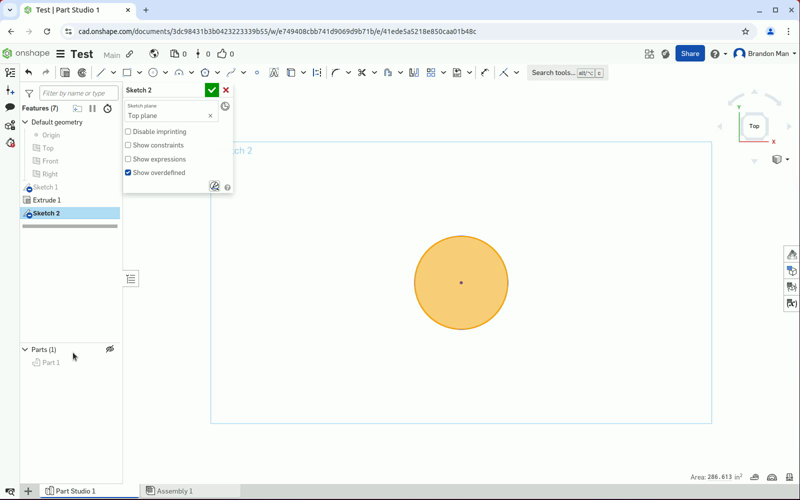
key(shift+e)
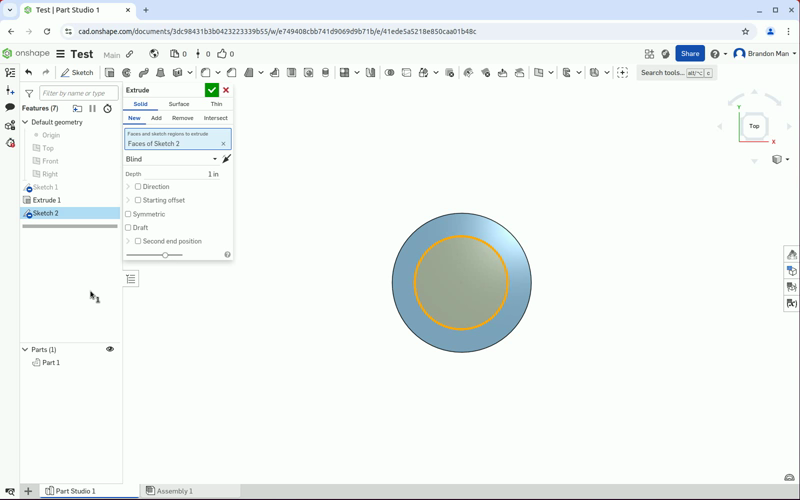
mouse_move(143, 106)
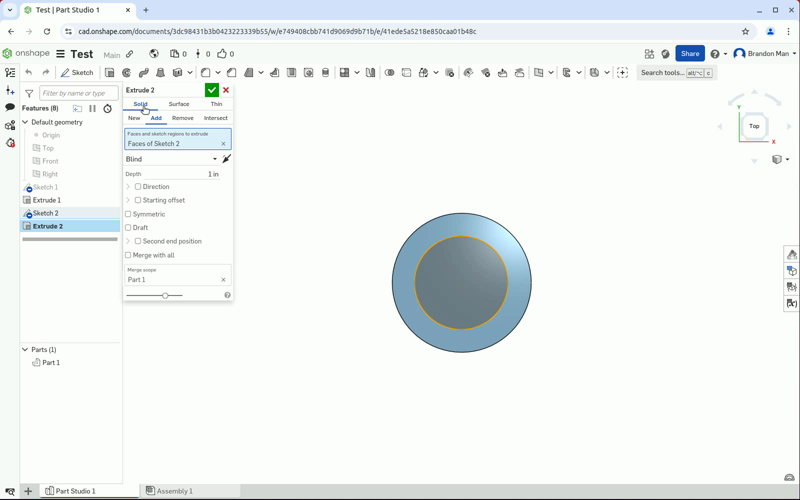
click(143, 106)
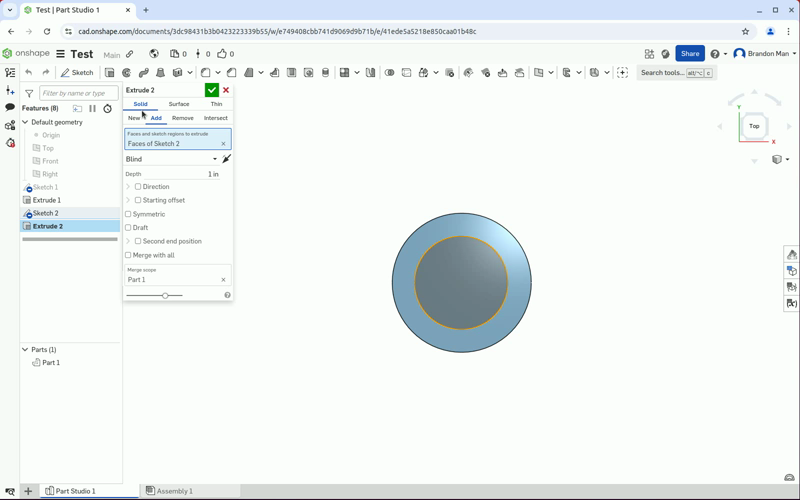
mouse_move(137, 120)
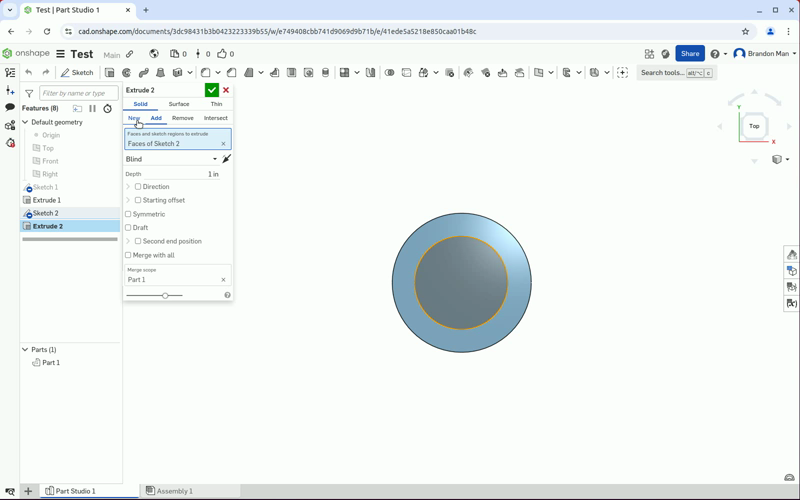
click(137, 120)
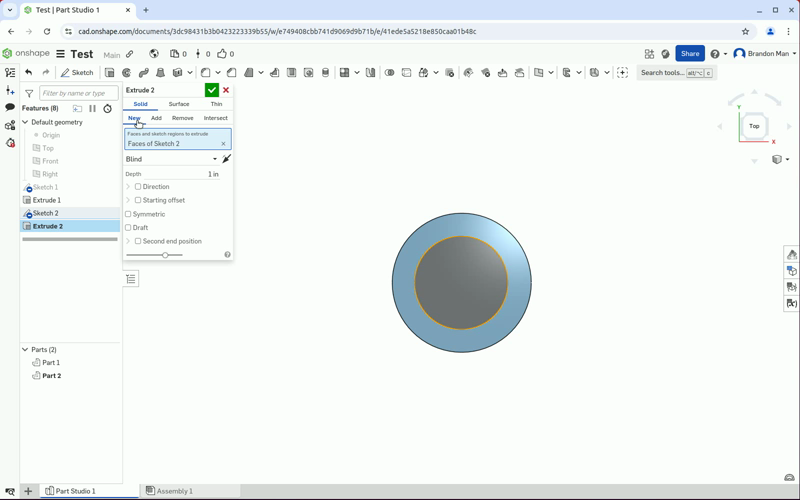
key(tab, 4)
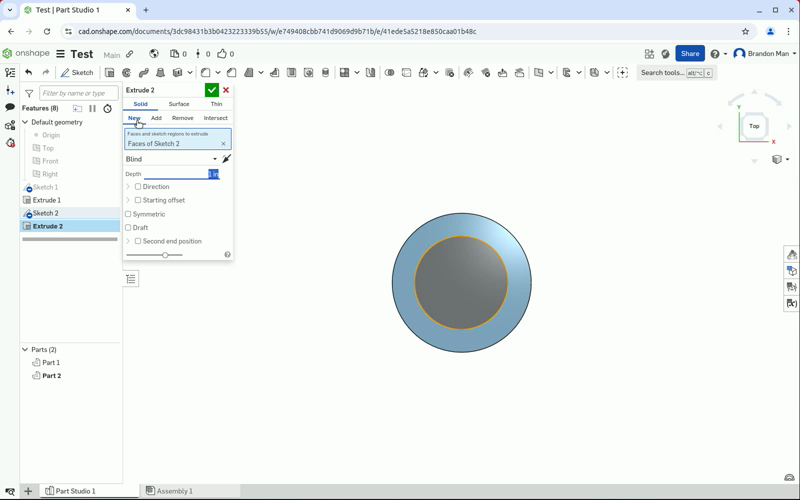
text(-23.108)
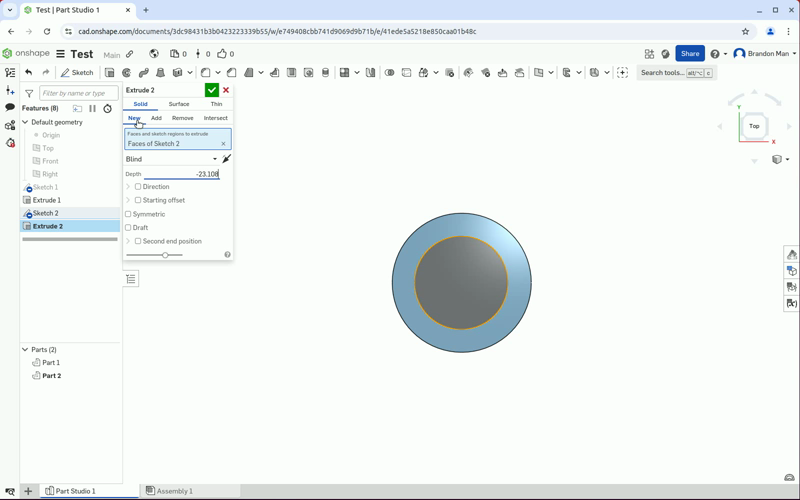
key(enter)
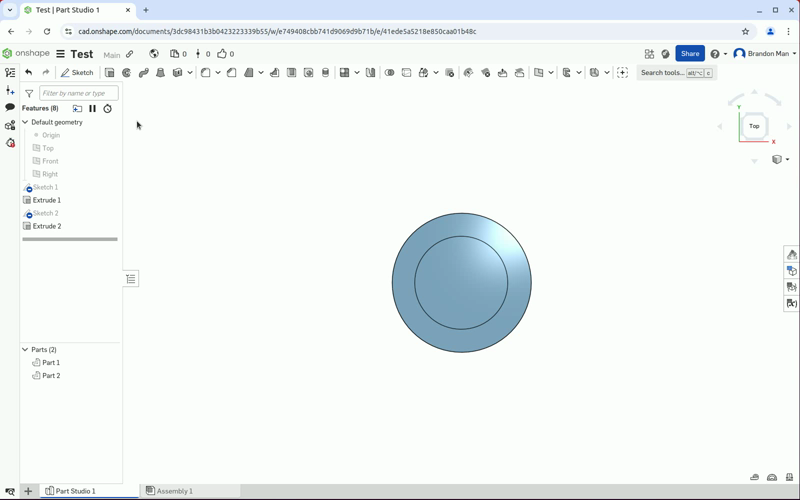
key(shift+h)
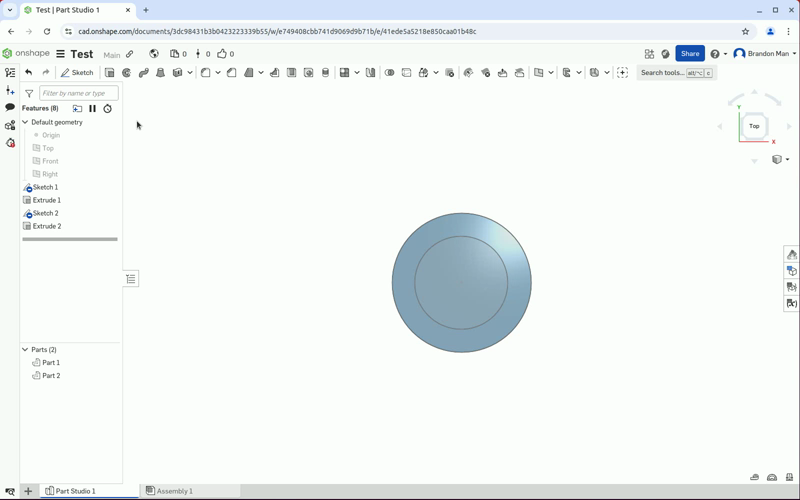
key(shift+h)
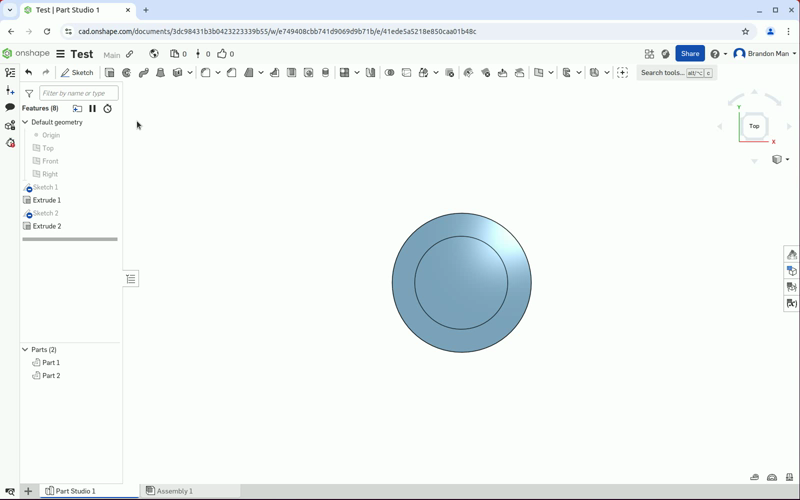
mouse_move(73, 189)
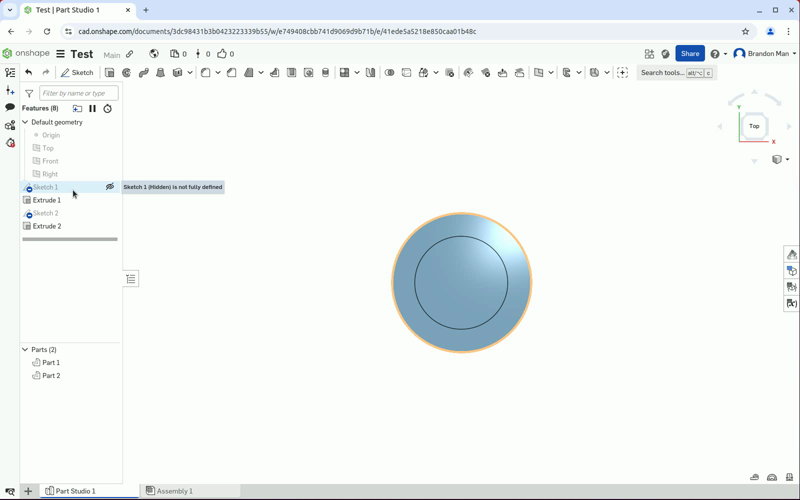
click(73, 189)
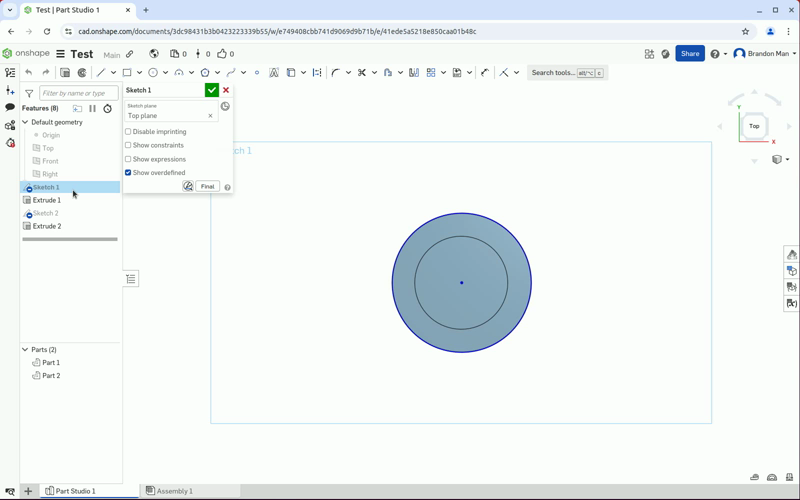
mouse_move(229, 92)
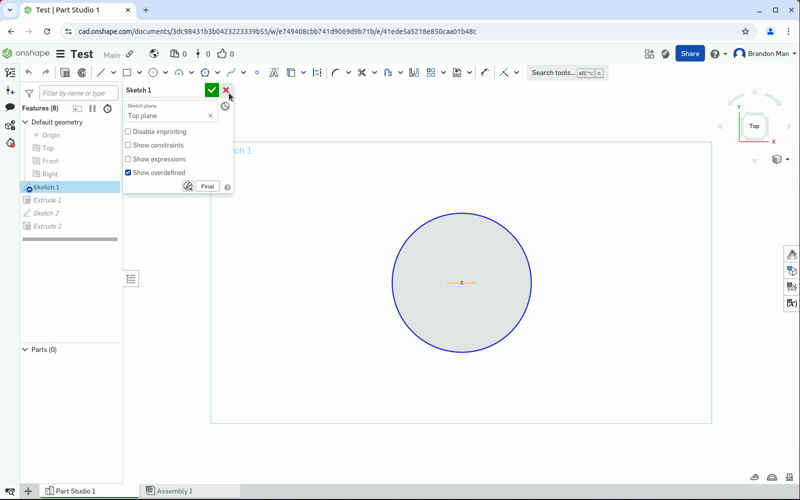
click(229, 92)
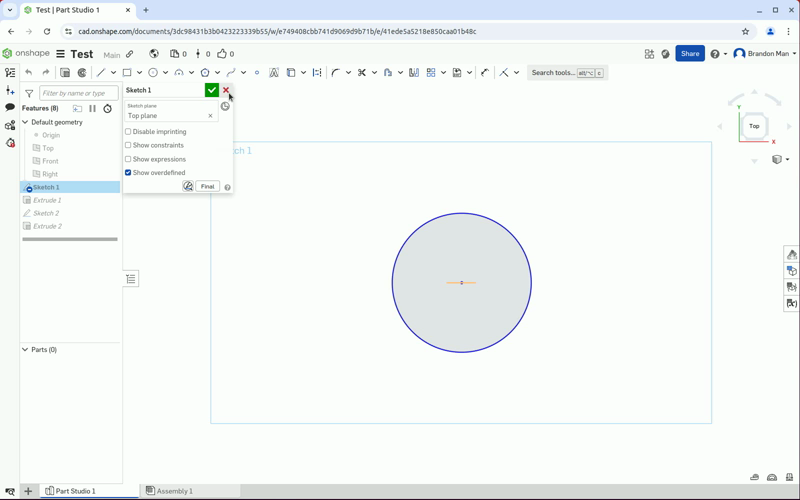
key(shift+s)
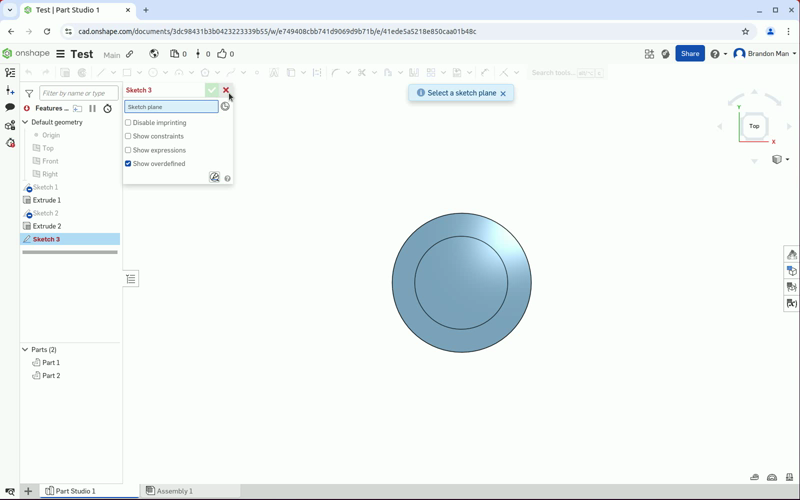
mouse_move(73, 150)
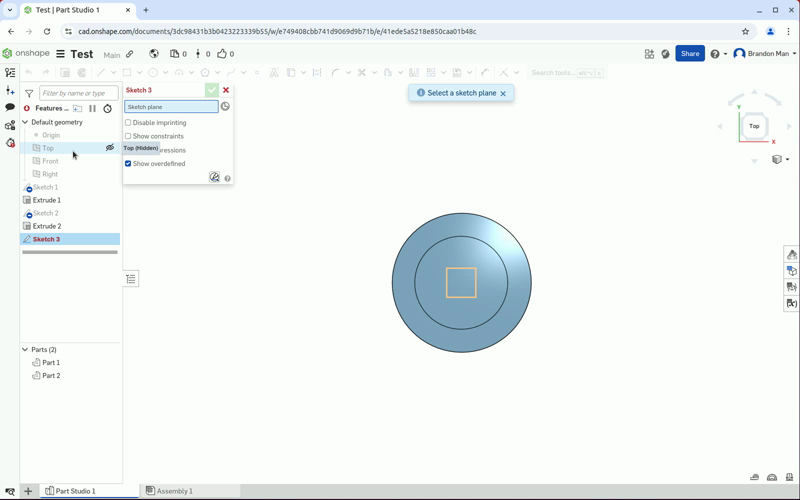
click(73, 150)
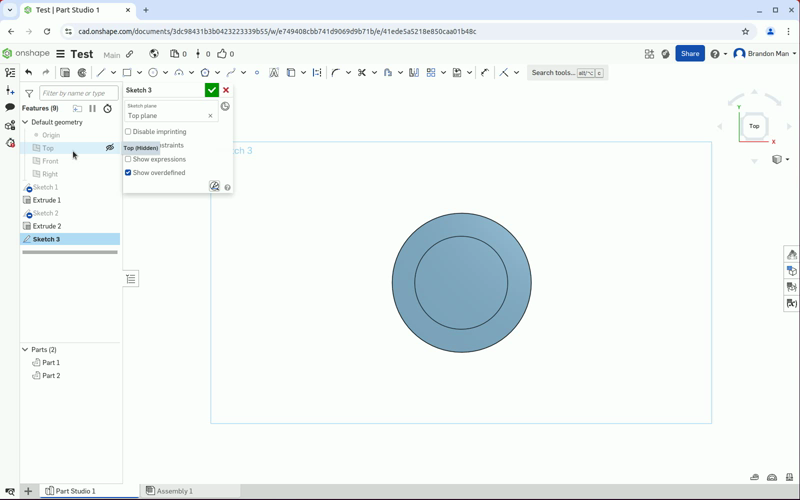
mouse_move(73, 352)
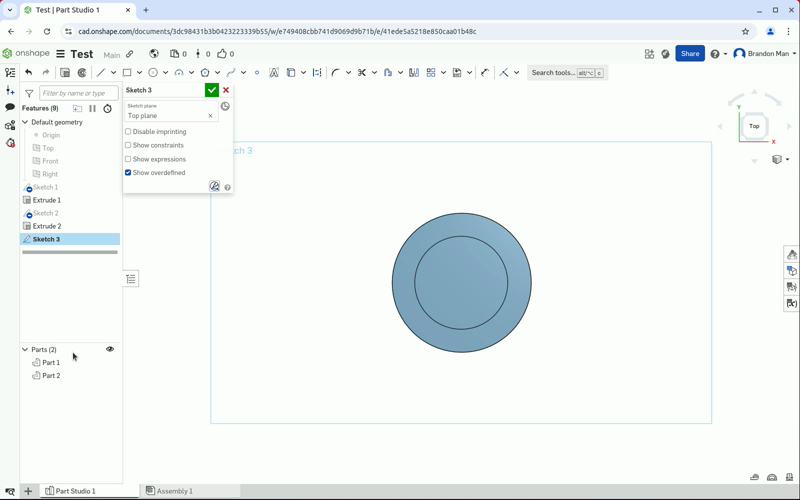
key(y)
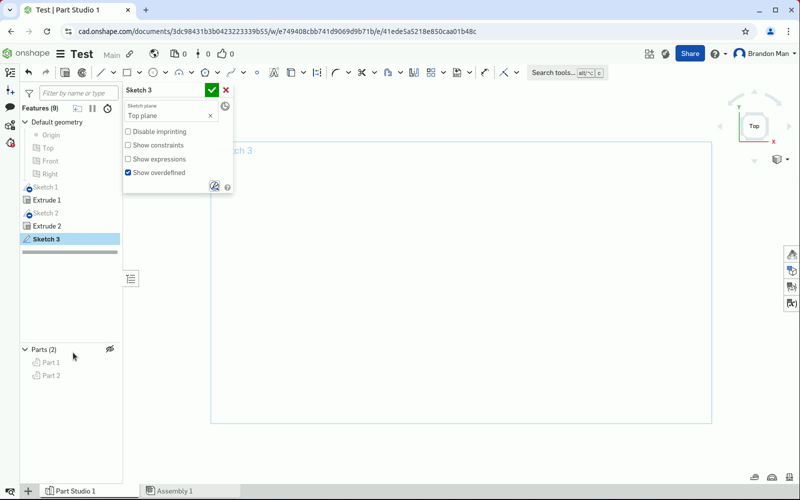
key(c)
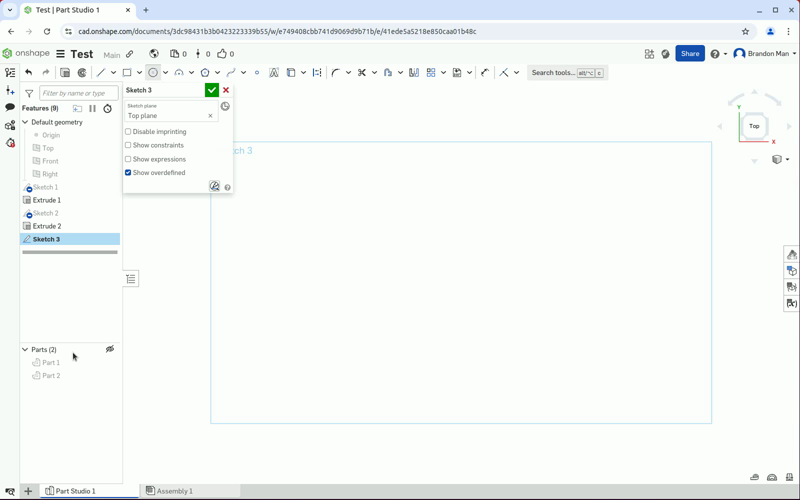
key_down(shift)
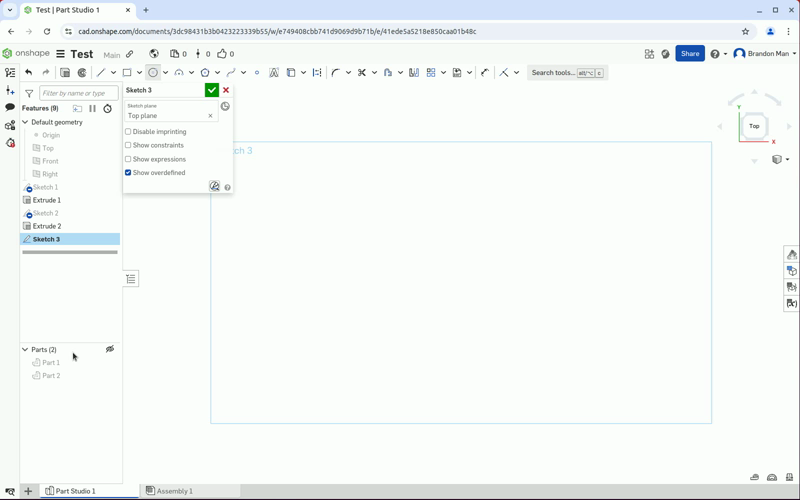
mouse_move(461, 282)
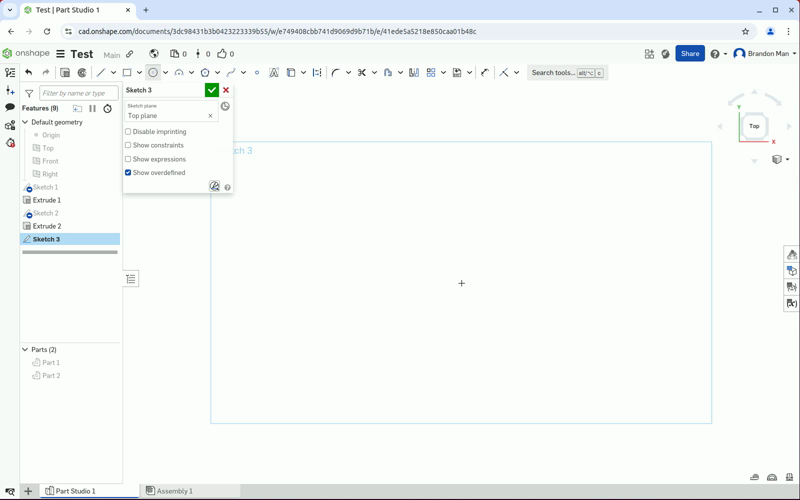
click(461, 282)
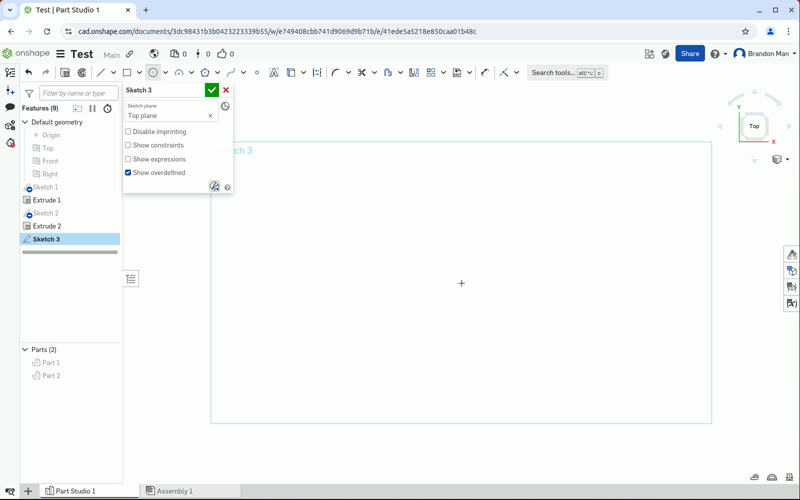
key_up(shift)
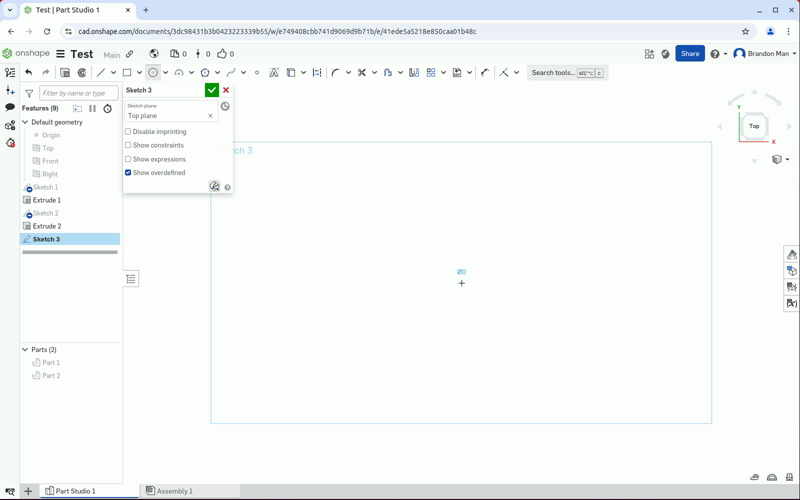
mouse_move(500, 282)
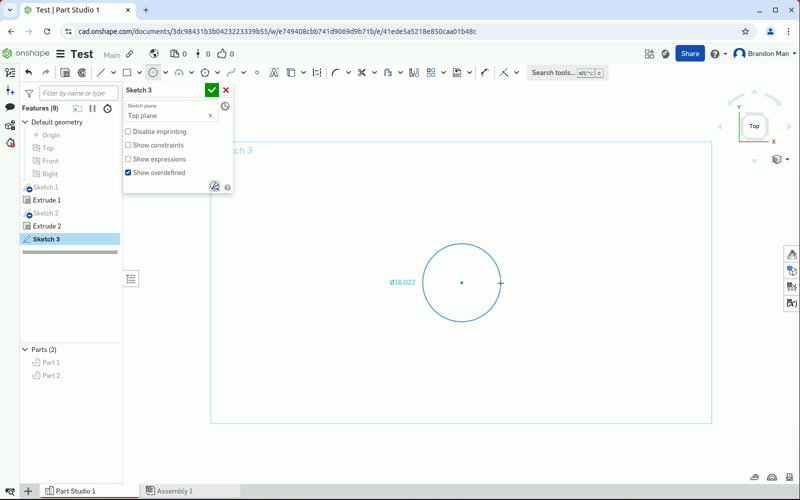
click(500, 282)
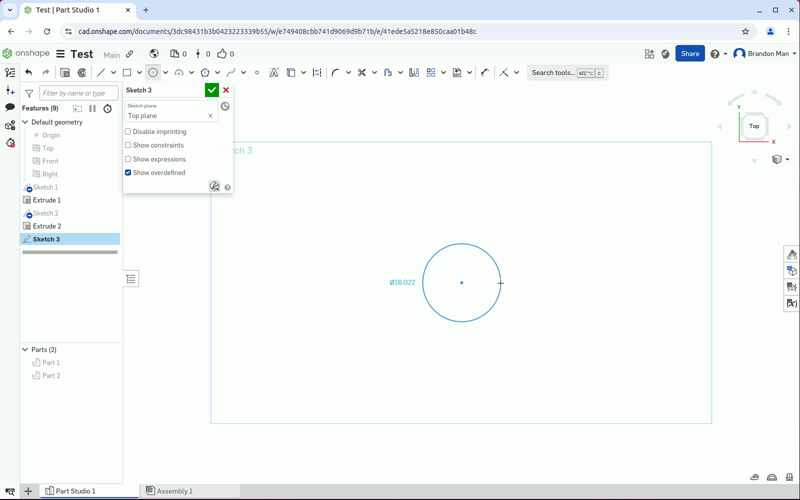
key(esc)
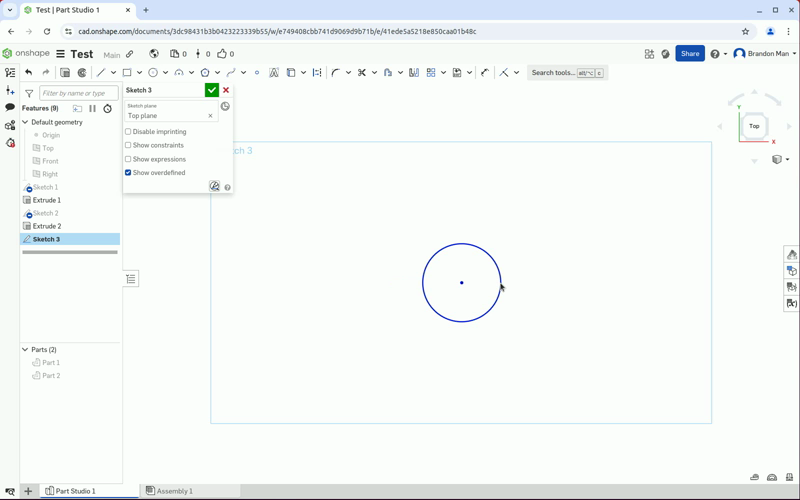
mouse_move(461, 262)
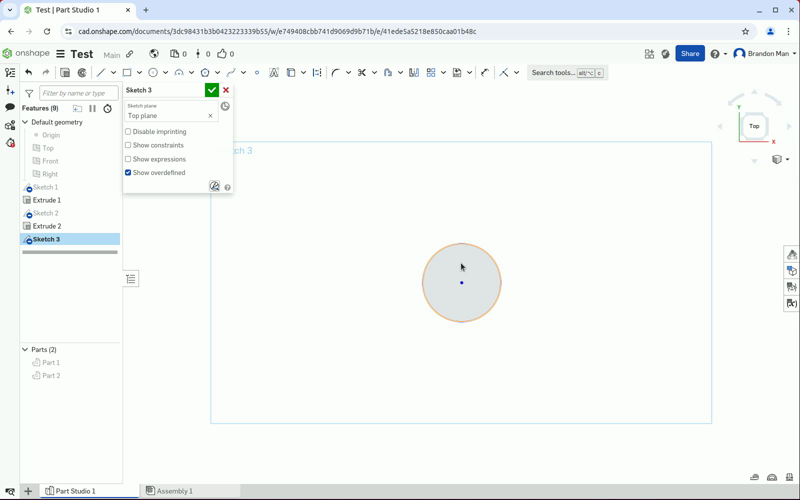
click(461, 262)
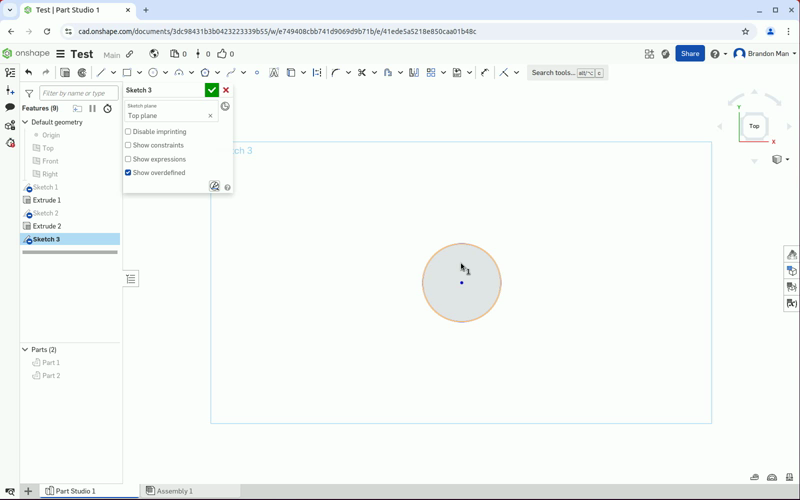
mouse_move(73, 352)
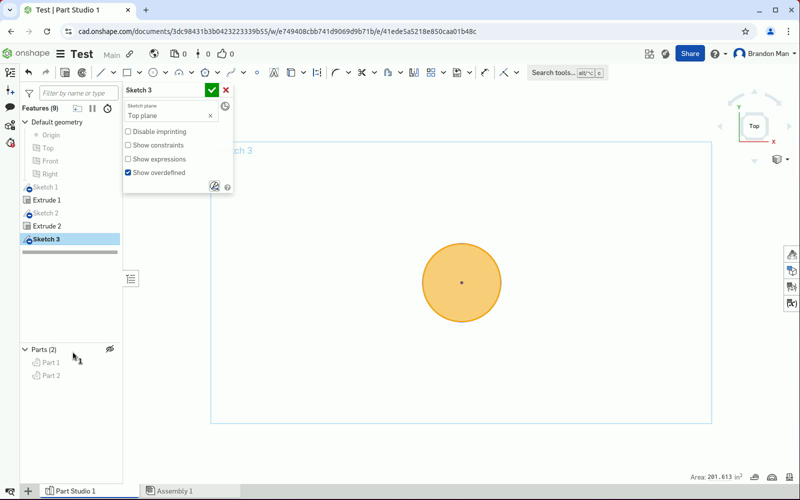
key(shift+y)
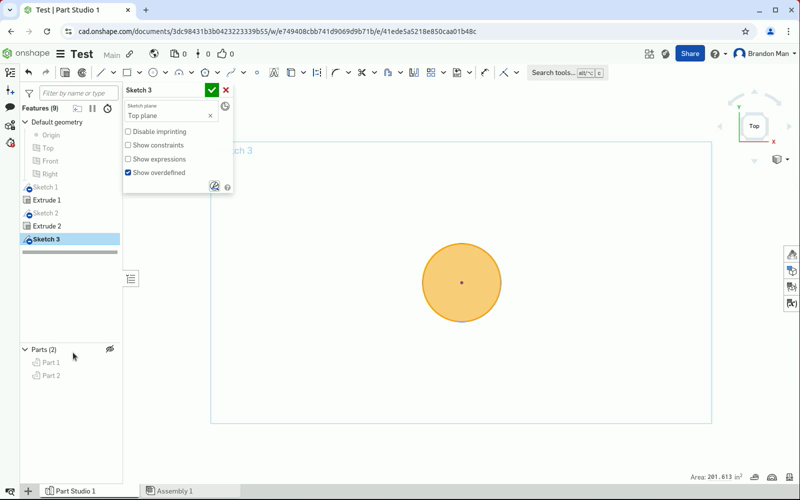
key(shift+e)
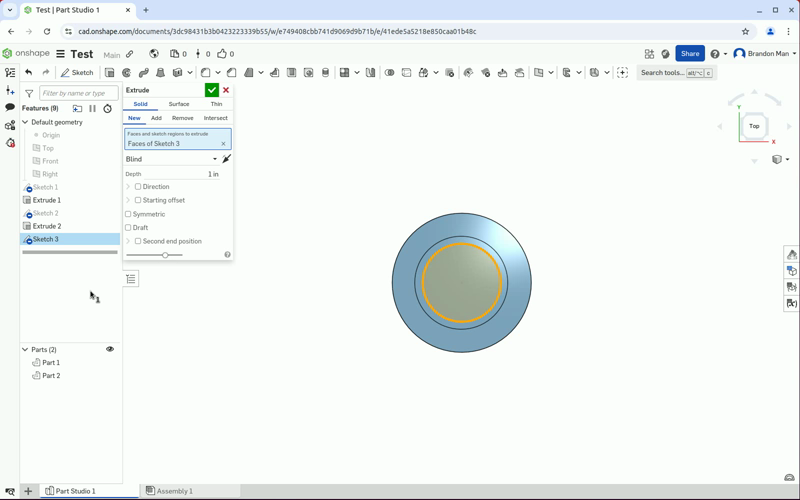
mouse_move(143, 106)
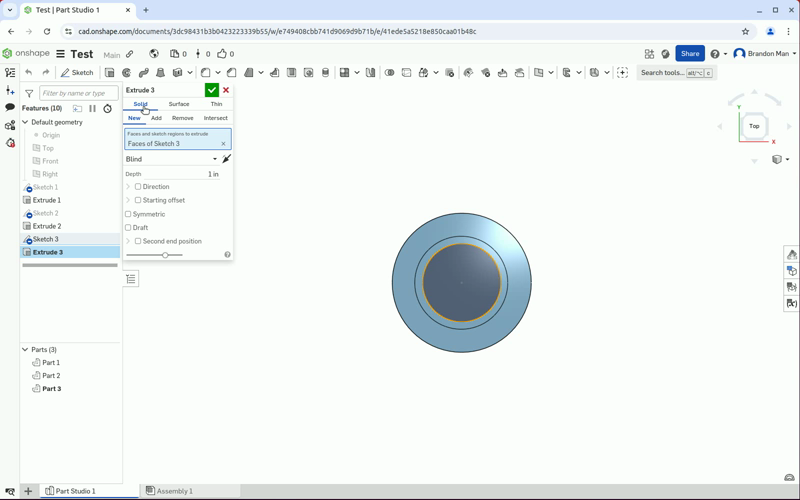
click(143, 106)
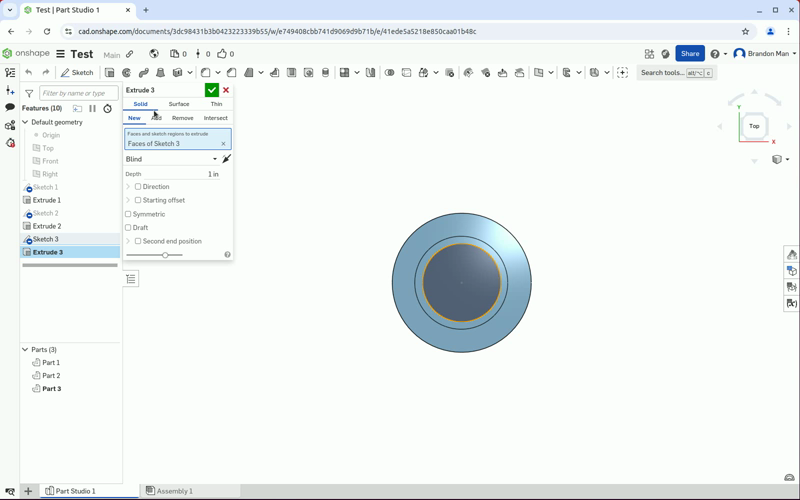
mouse_move(186, 120)
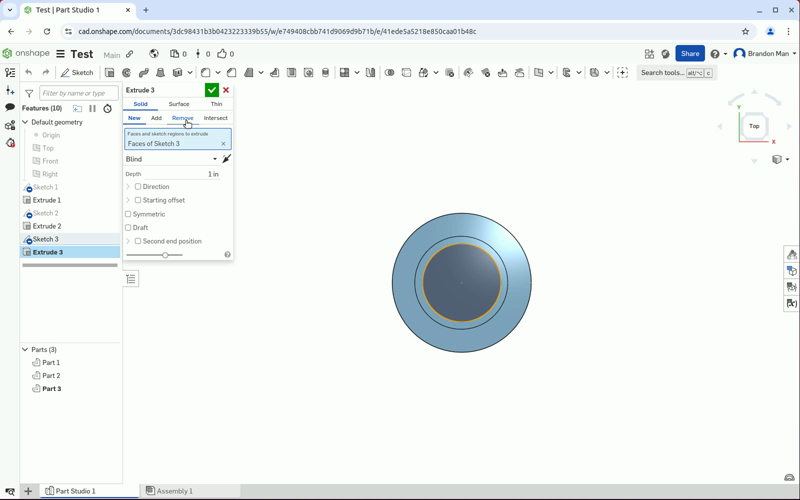
click(186, 120)
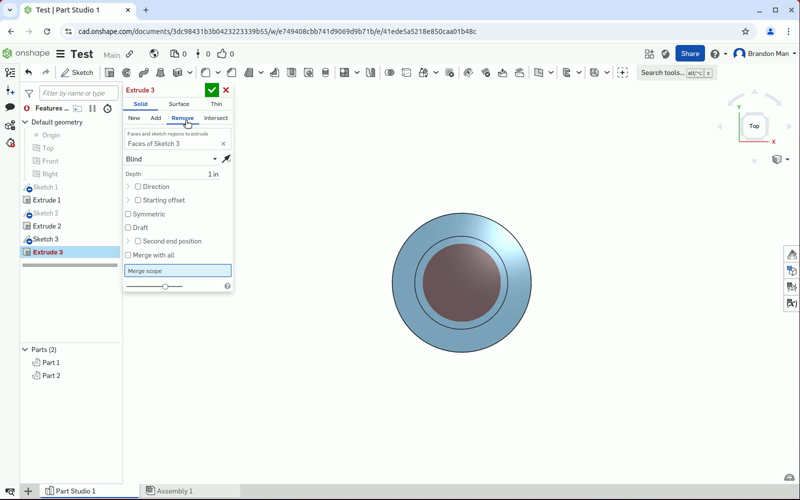
key(tab, 4)
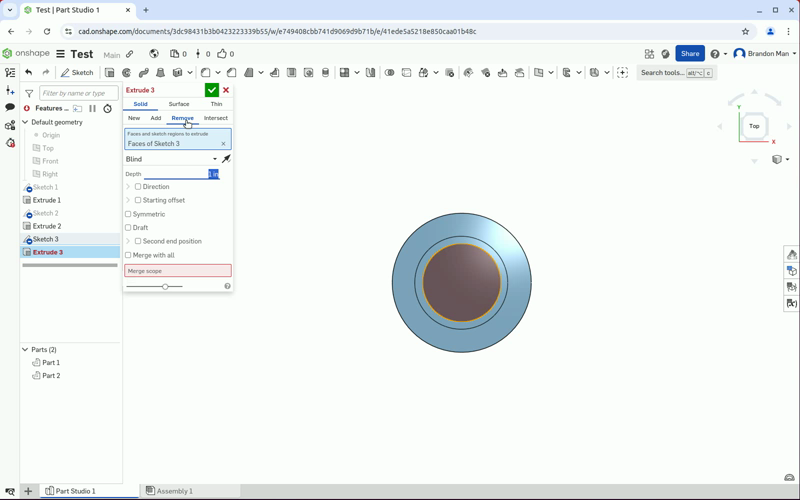
text(23.108)
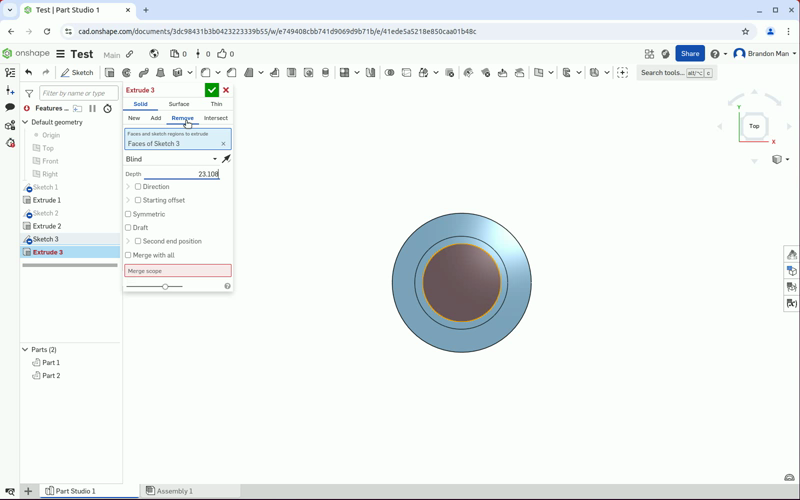
key(tab, 6)
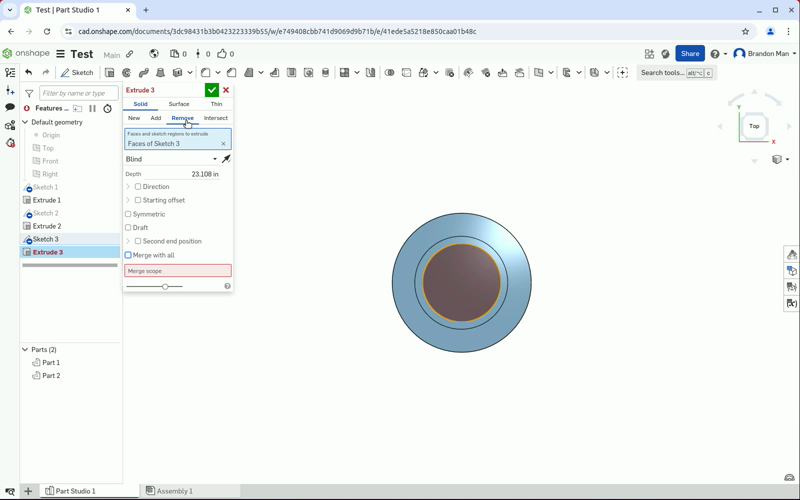
key(space)
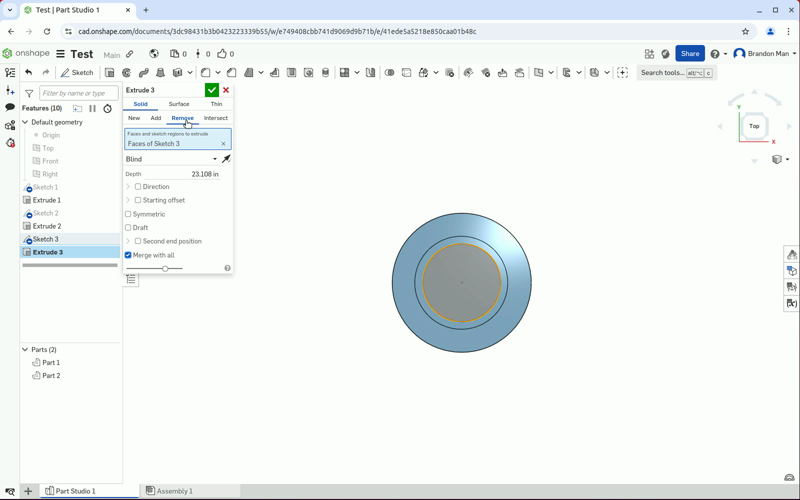
key(enter)
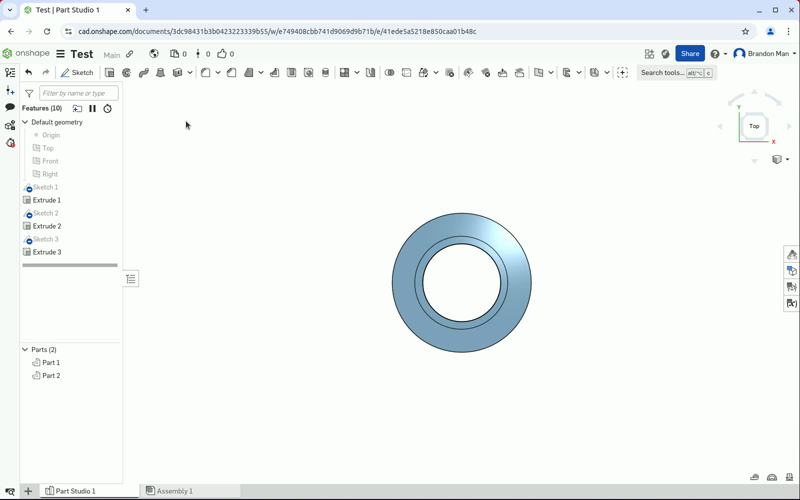
key(shift+h)
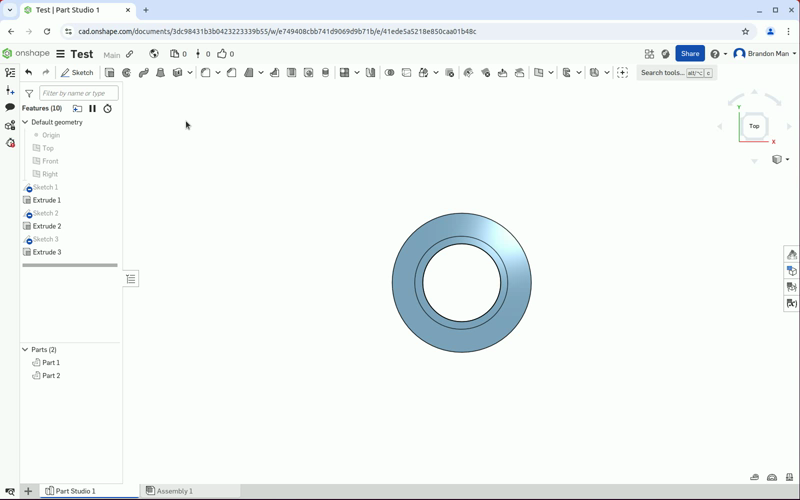
key(shift+h)
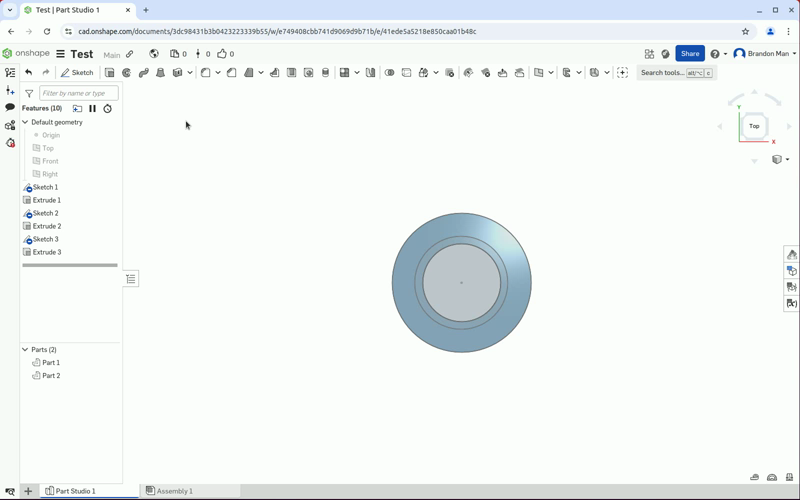
key(shift+7)
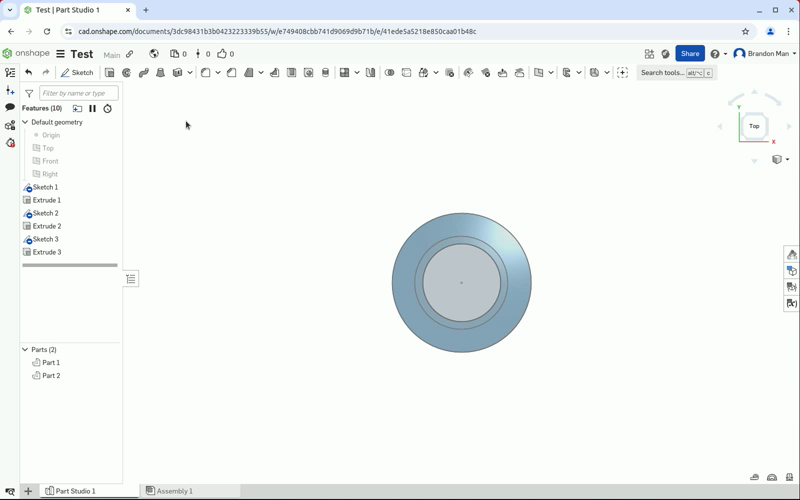
key(up, 3)
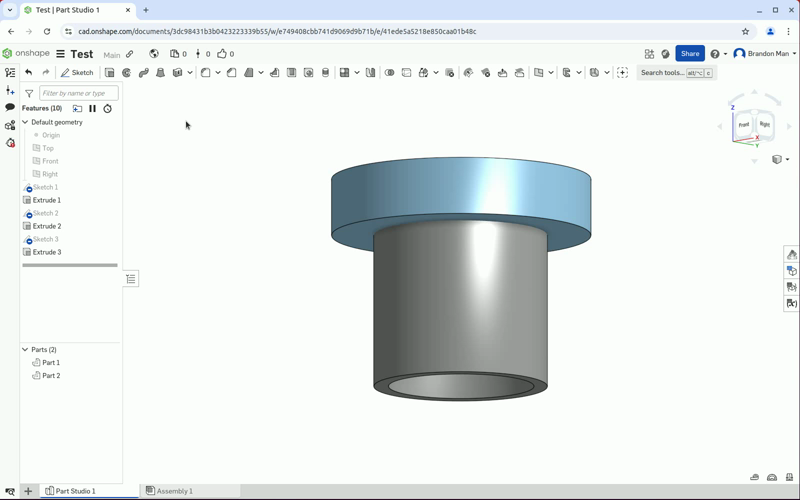
key(left, 3)
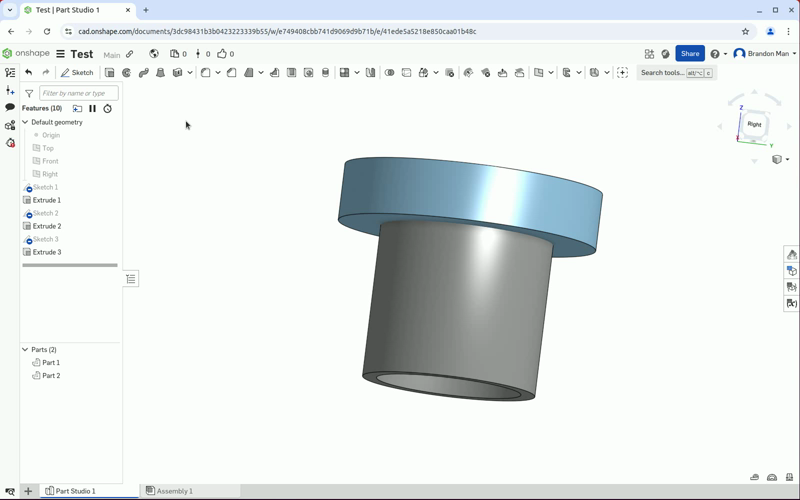
key(right, 3)
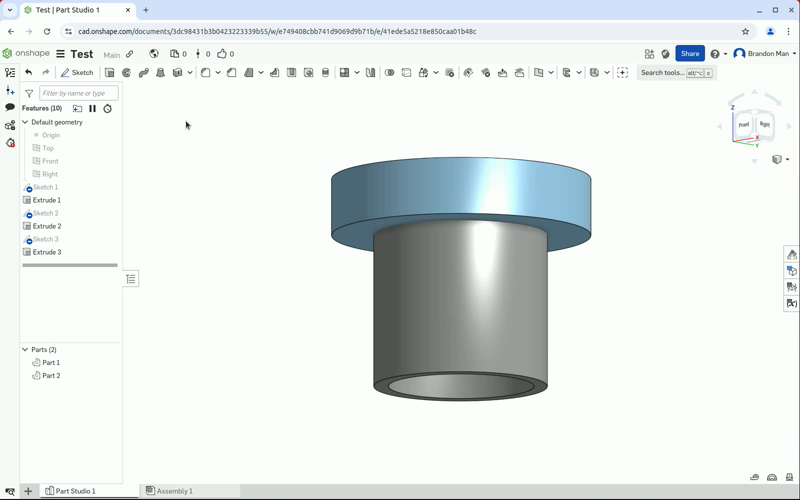
key(down, 3)
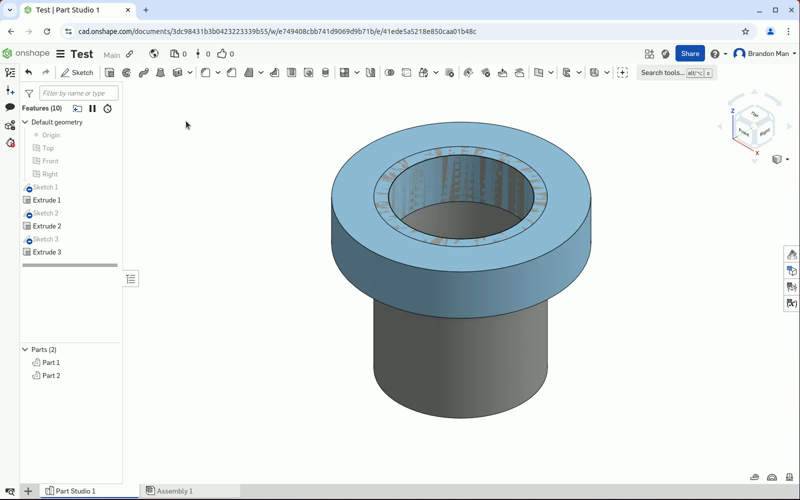
mouse_move(73, 189)
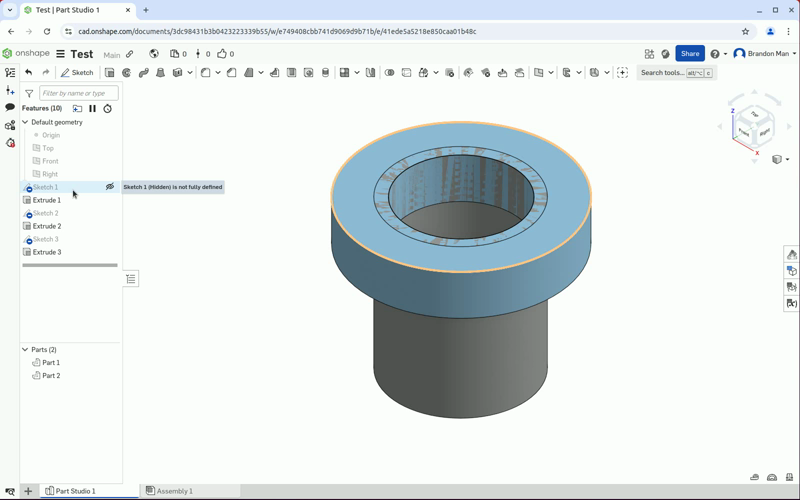
click(73, 189)